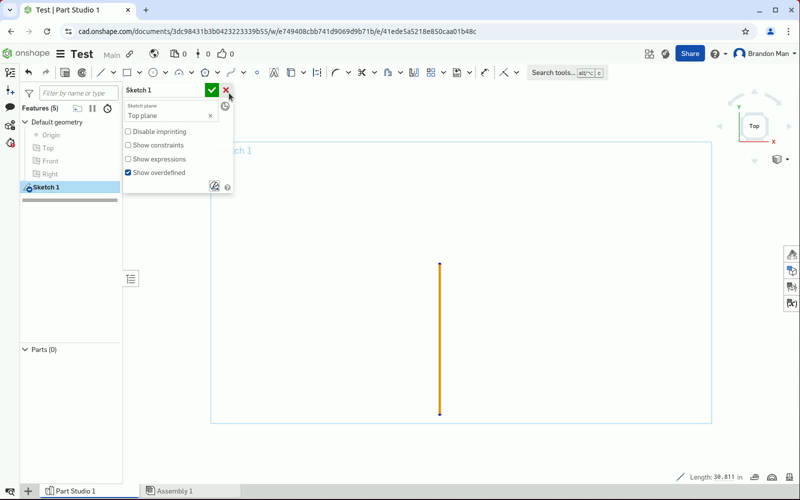
key(shift+h)
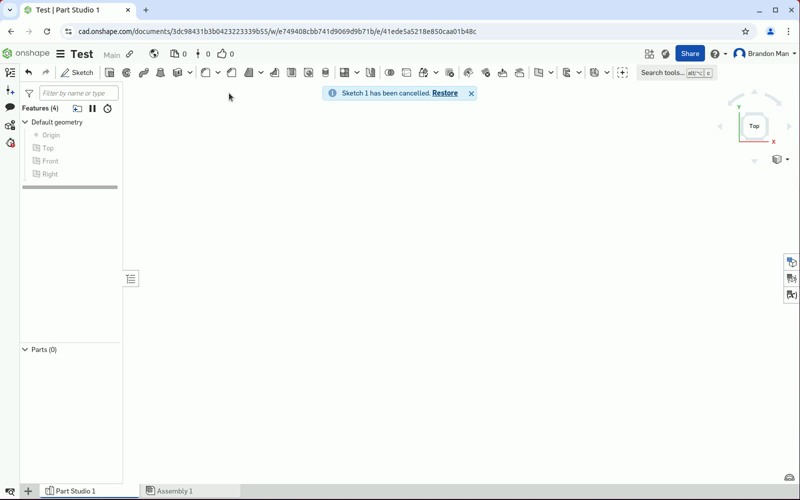
mouse_move(73, 352)
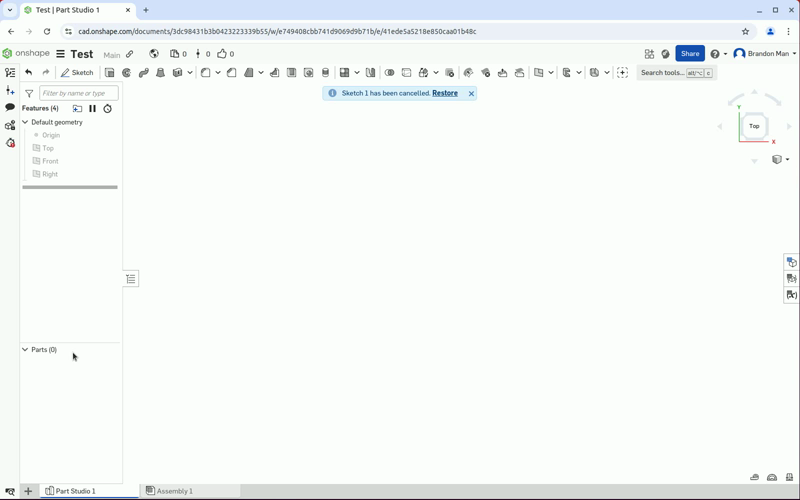
key(y)
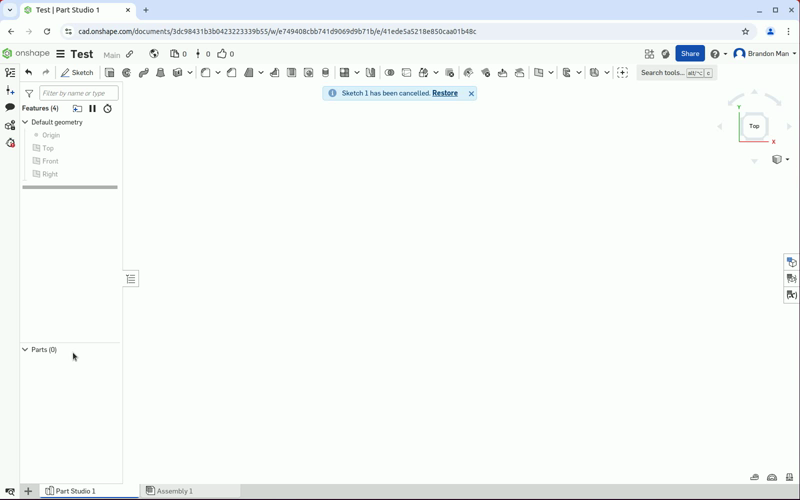
key(shift+p)
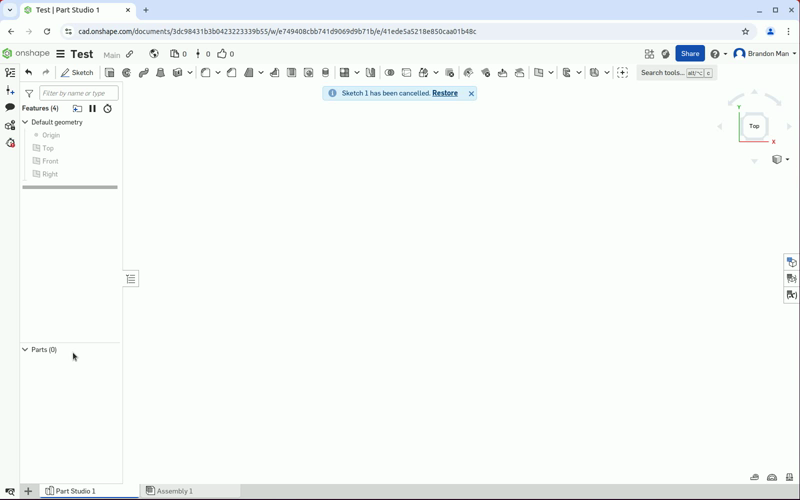
key(space)
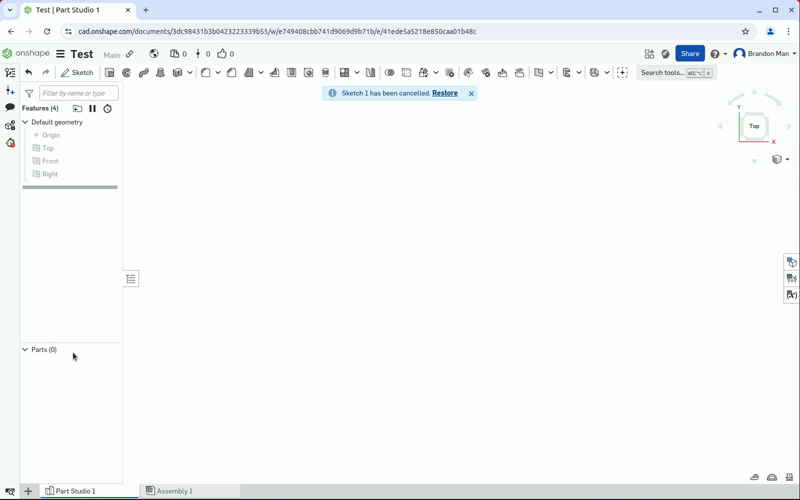
key_down(shift)
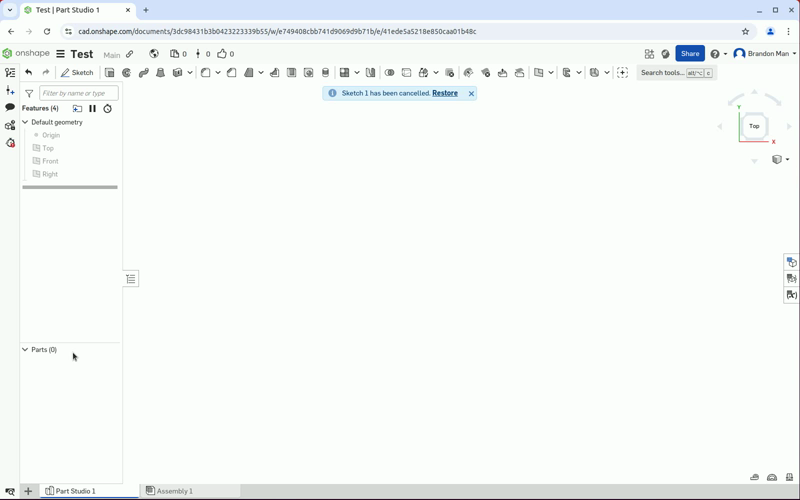
key(up)
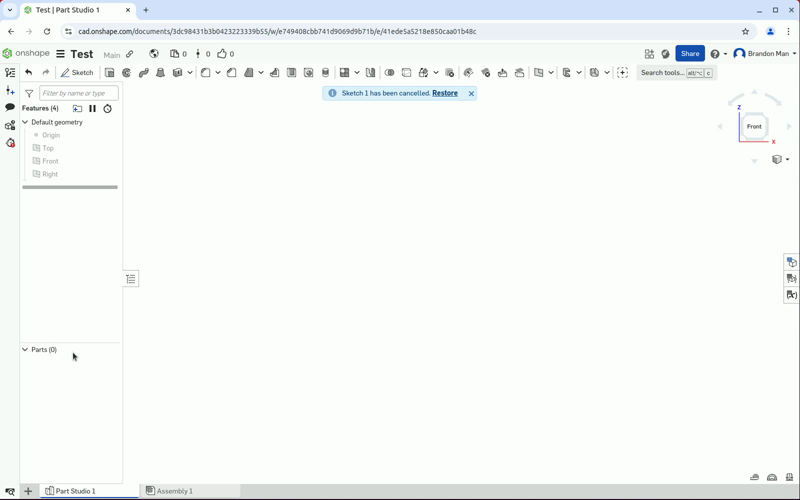
key_up(shift)
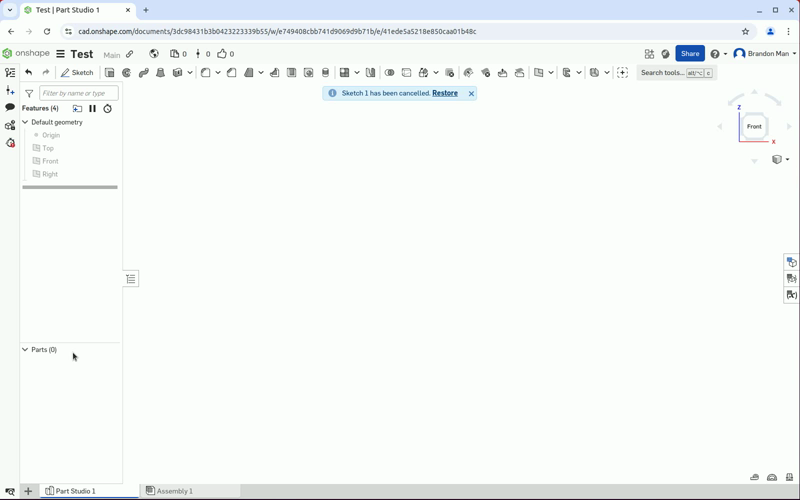
mouse_move(73, 352)
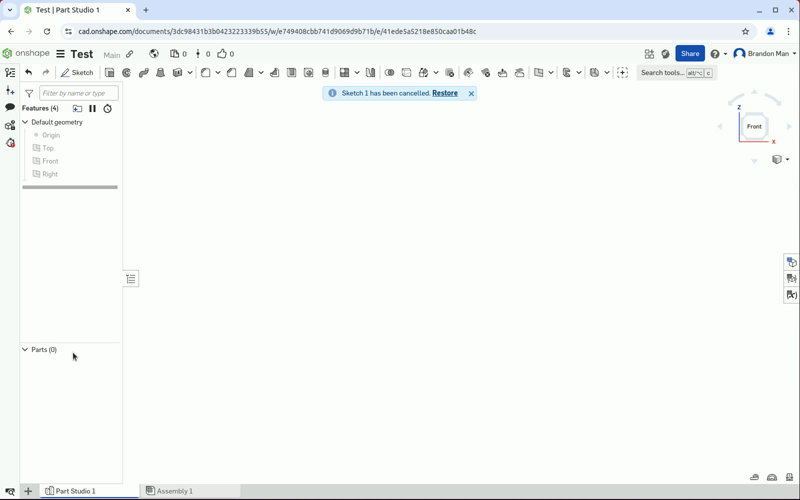
key(shift+y)
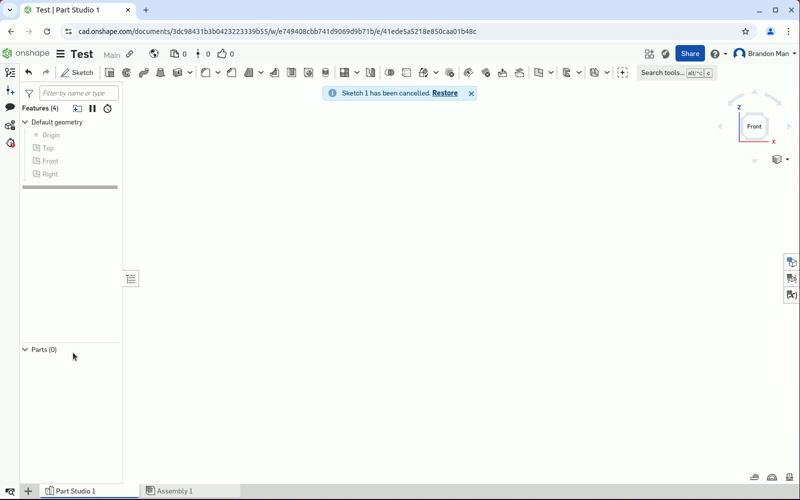
key(shift+s)
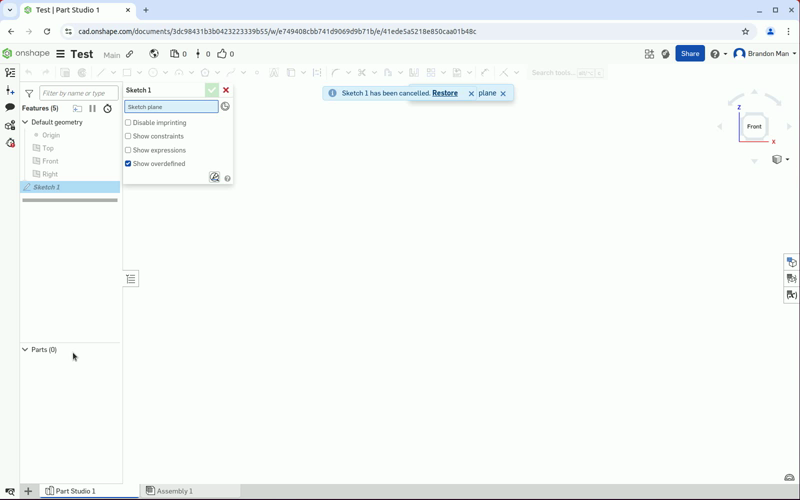
mouse_move(73, 163)
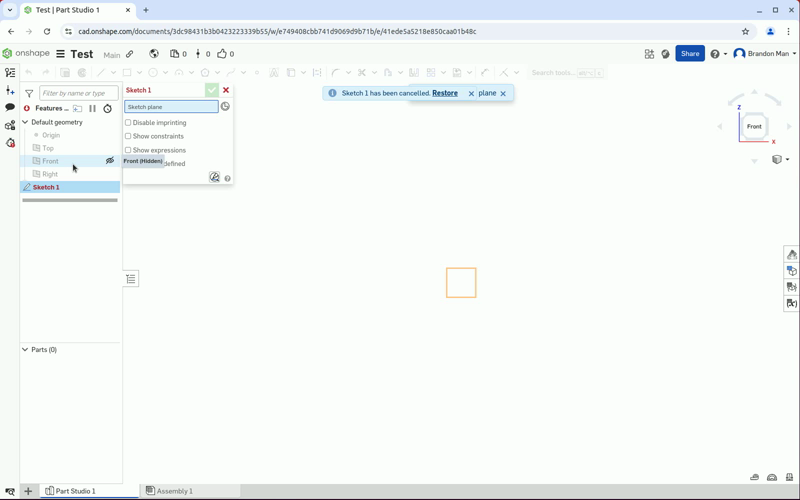
click(73, 163)
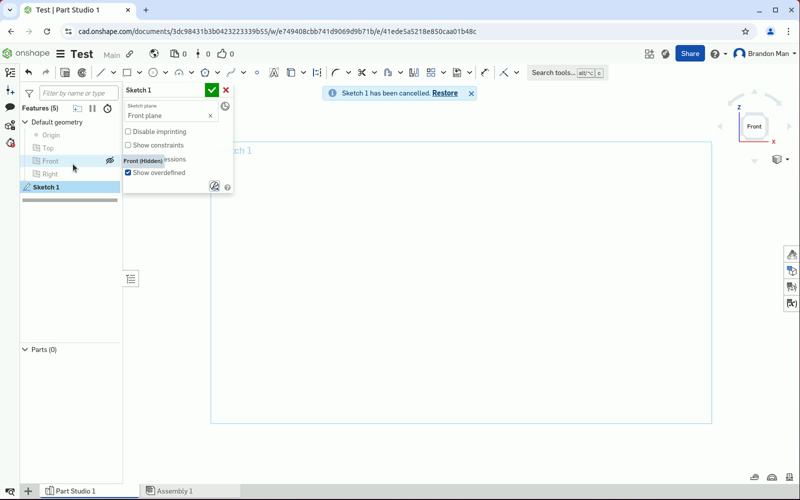
mouse_move(73, 352)
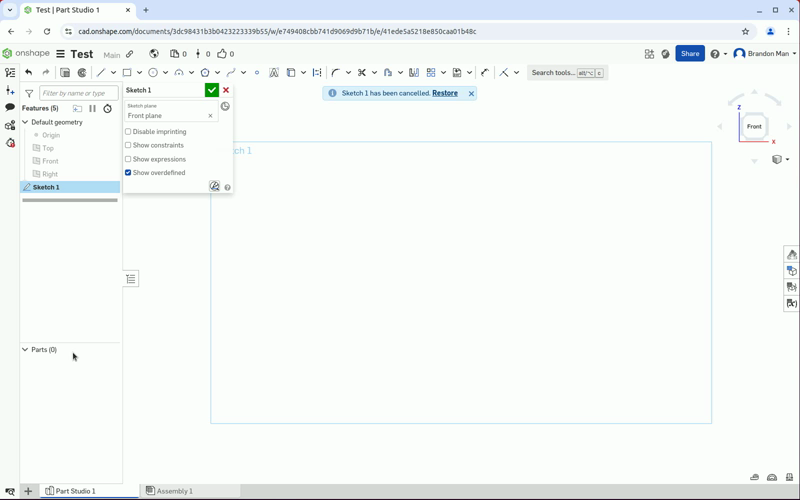
key(y)
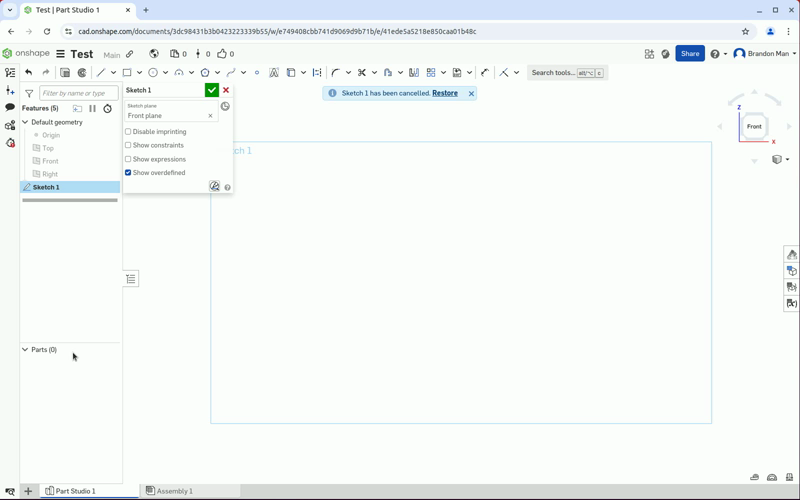
key(c)
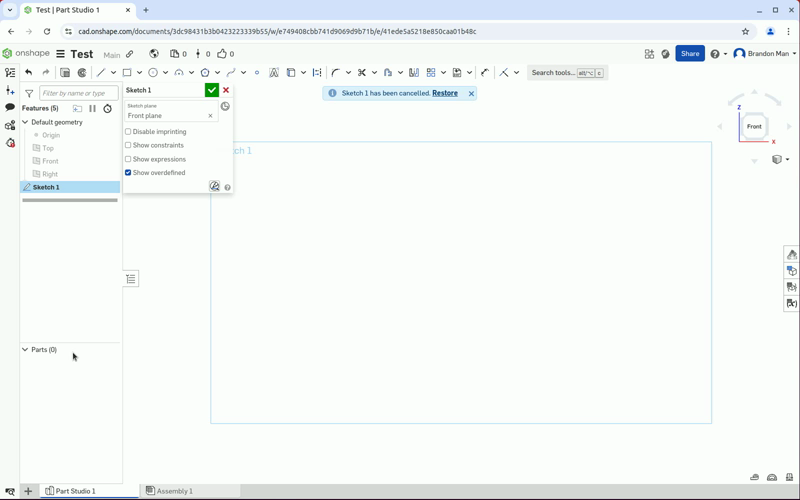
key_down(shift)
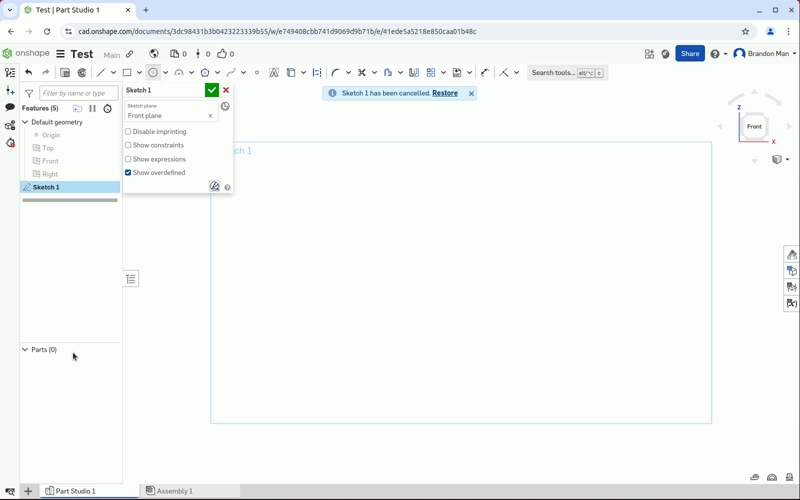
mouse_move(461, 282)
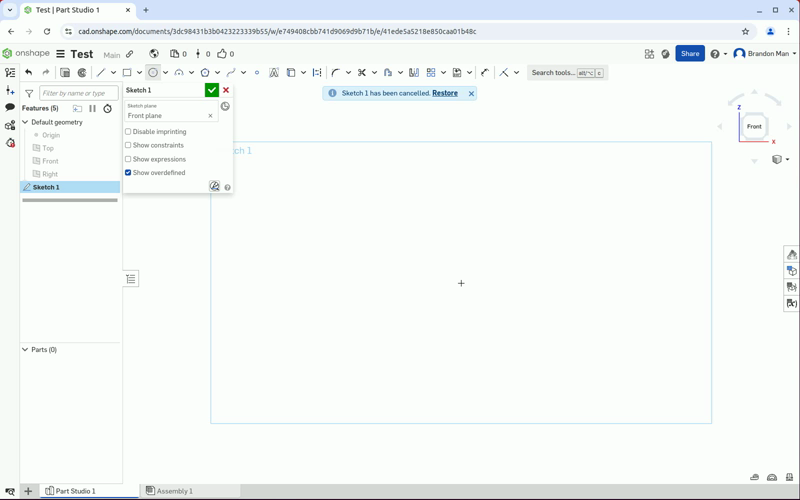
click(461, 282)
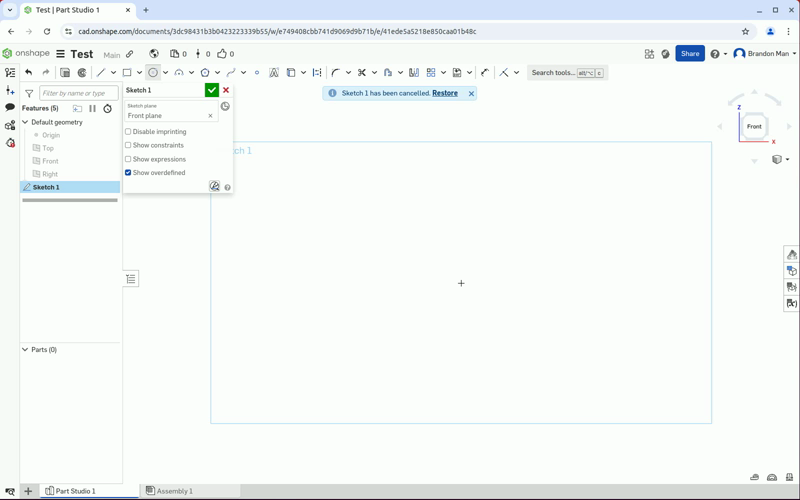
key_up(shift)
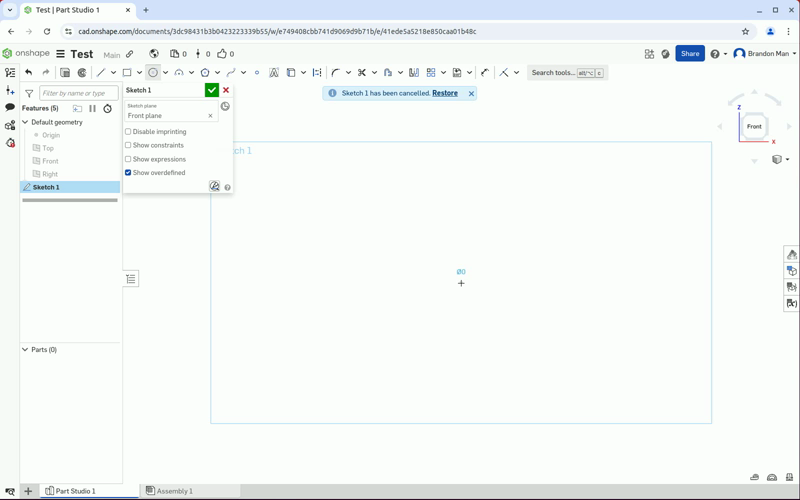
mouse_move(574, 282)
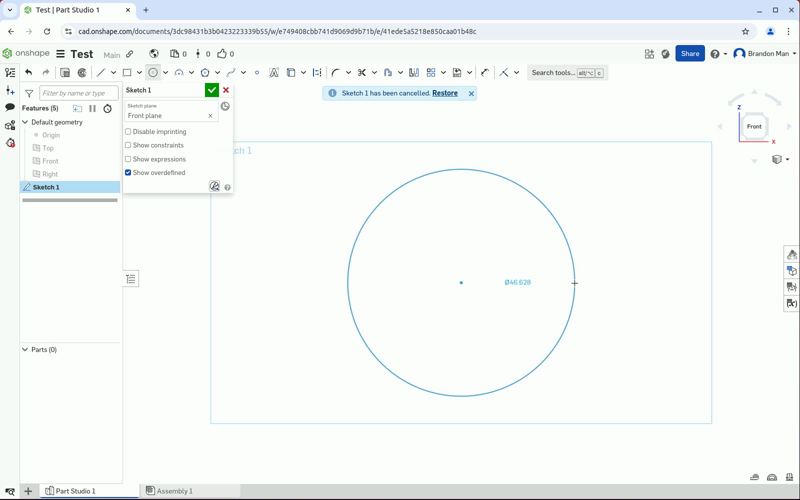
click(574, 282)
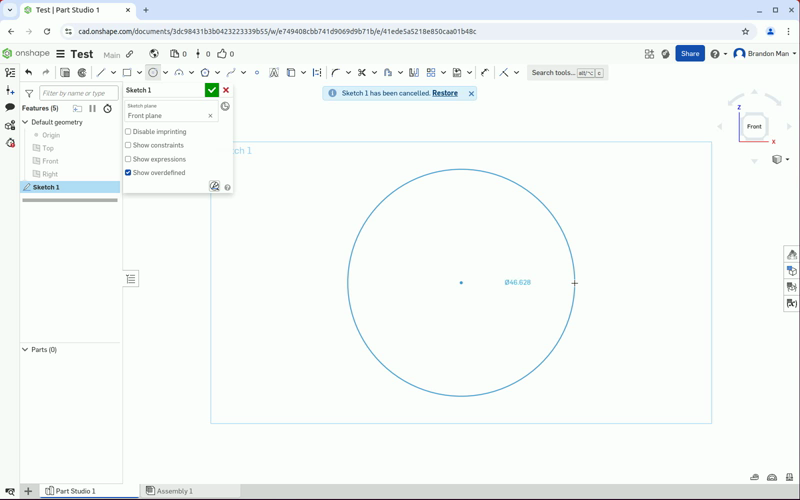
key(esc)
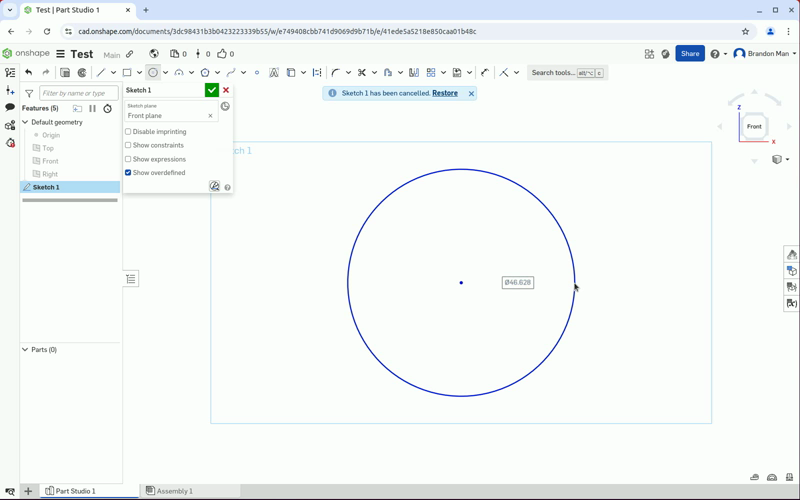
key(c)
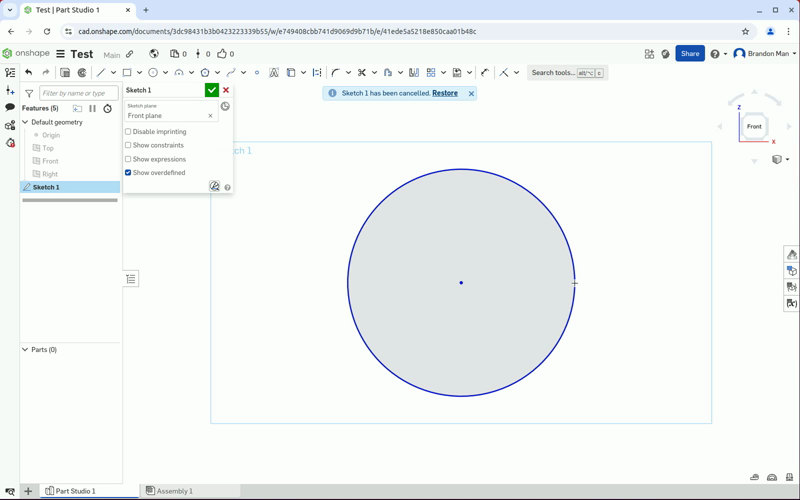
key_down(shift)
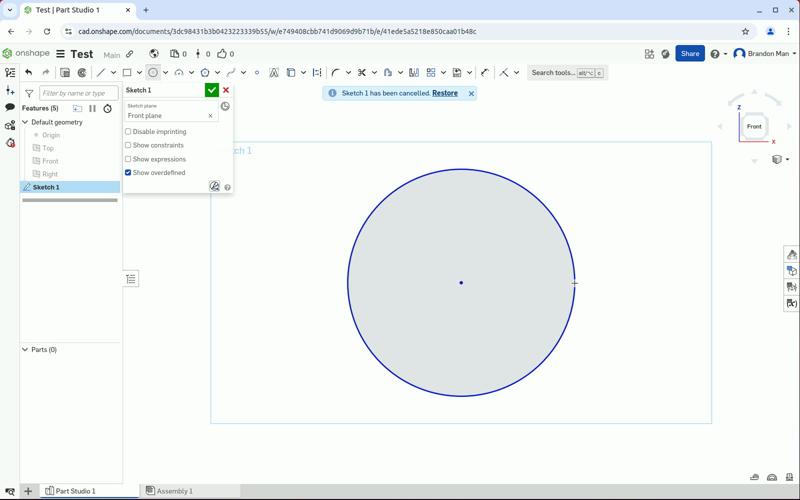
mouse_move(461, 282)
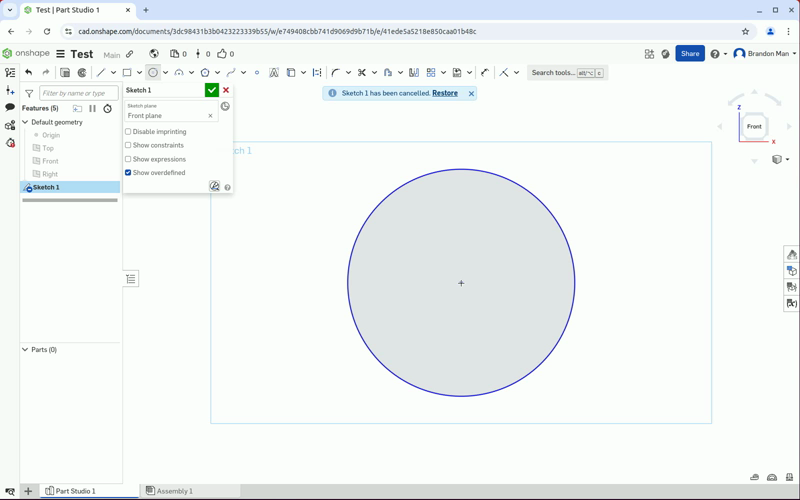
click(461, 282)
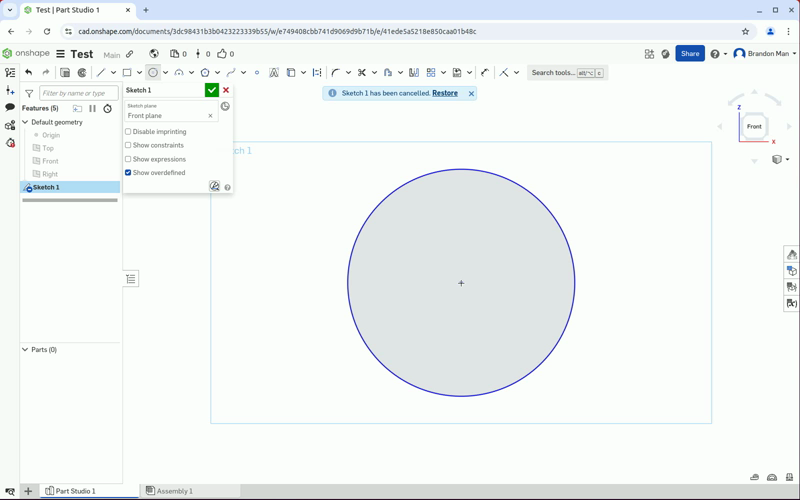
key_up(shift)
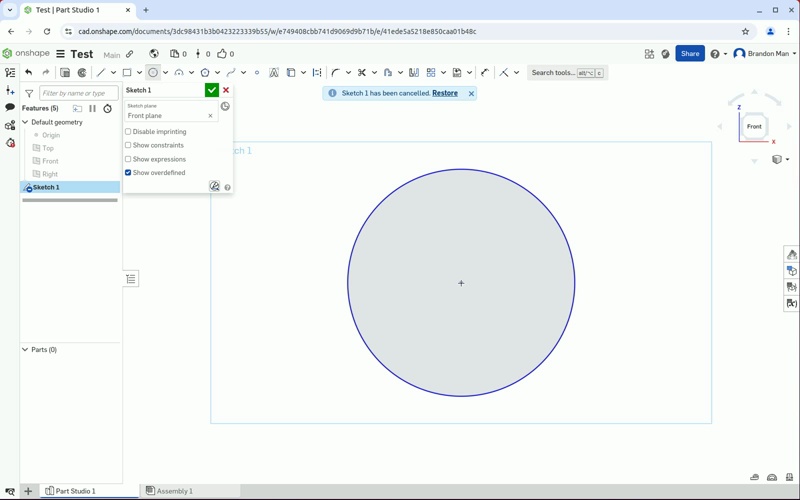
mouse_move(560, 282)
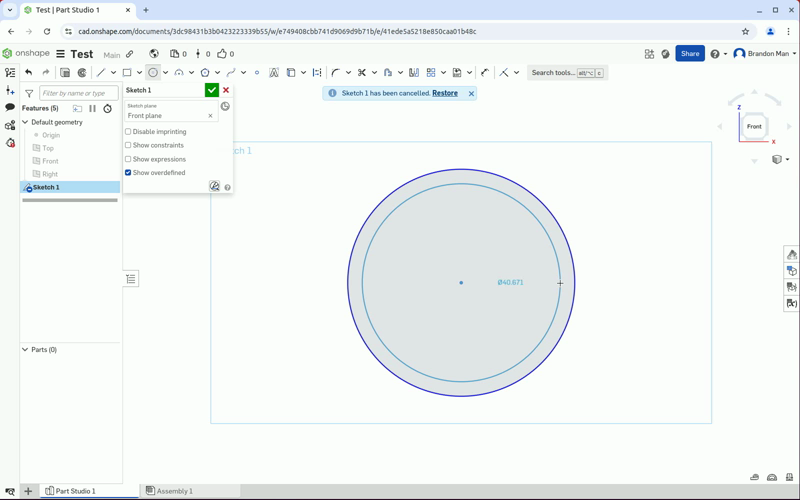
click(560, 282)
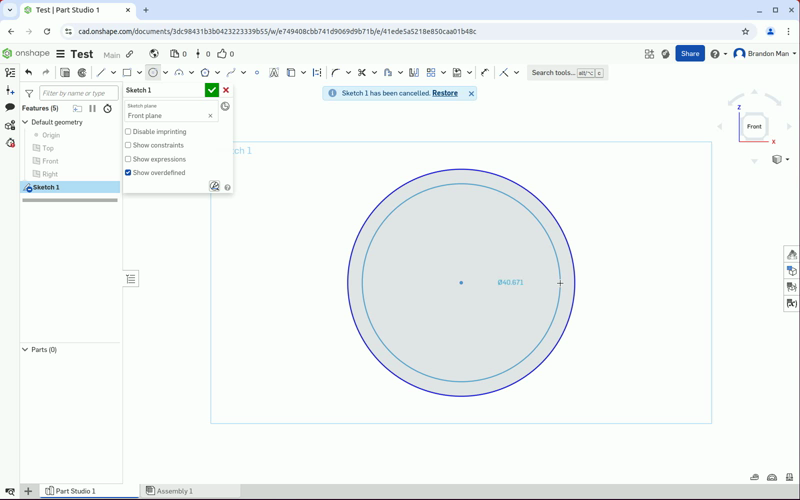
key(esc)
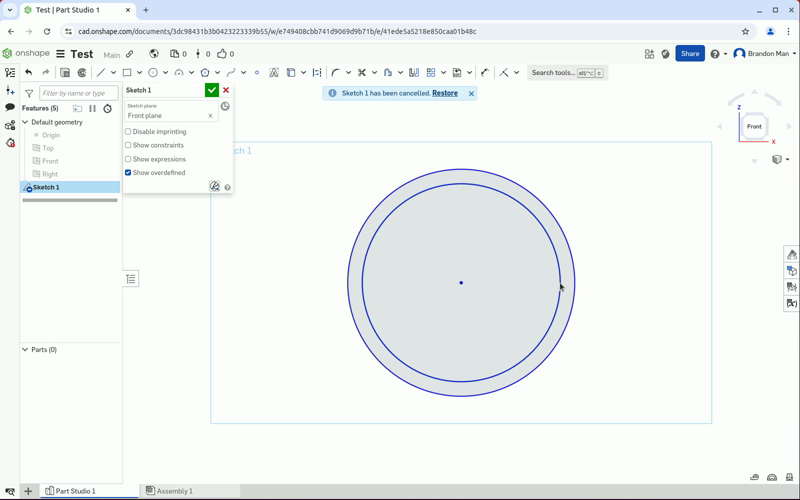
mouse_move(469, 389)
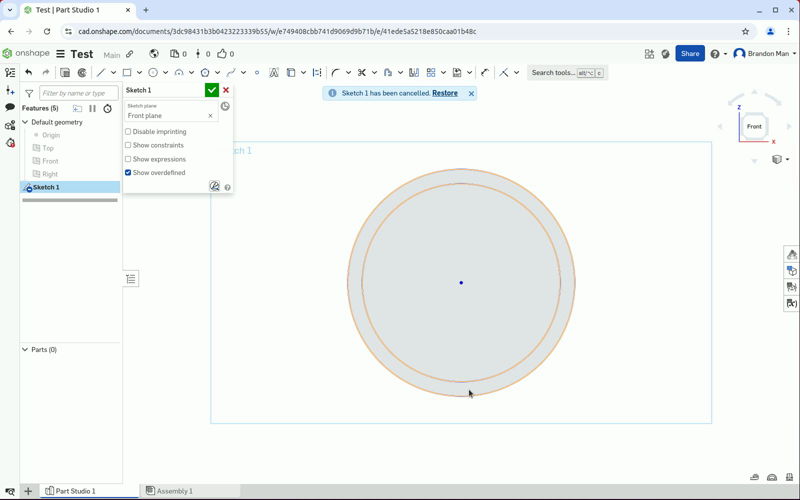
click(469, 389)
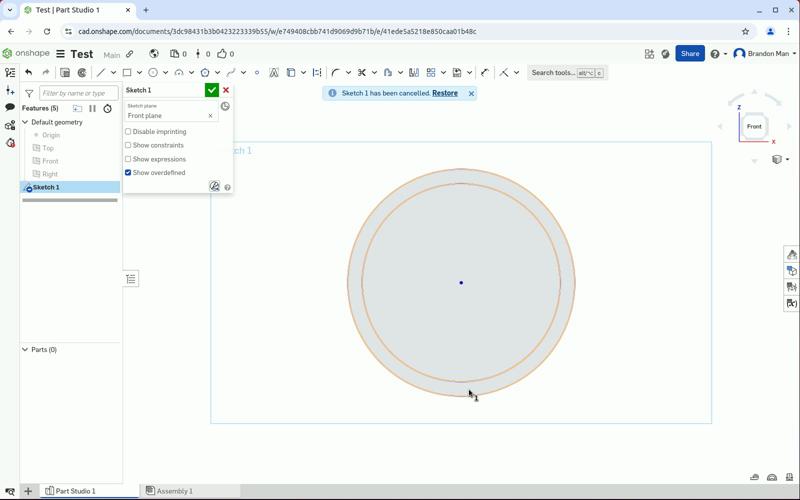
mouse_move(73, 352)
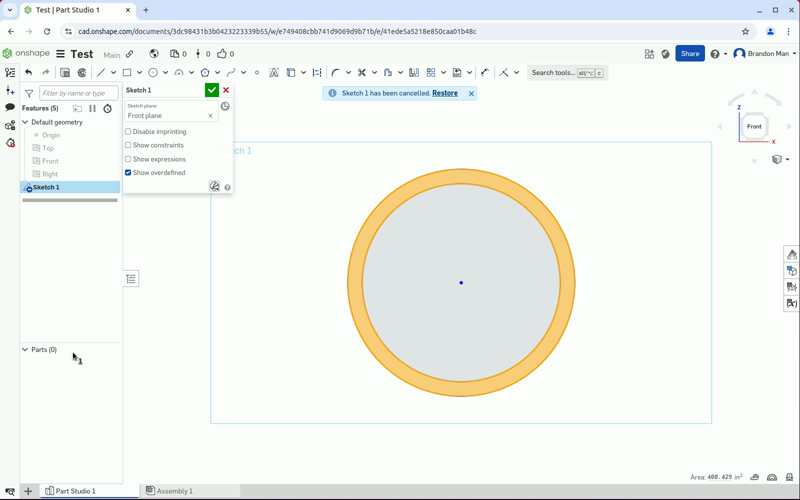
key(shift+y)
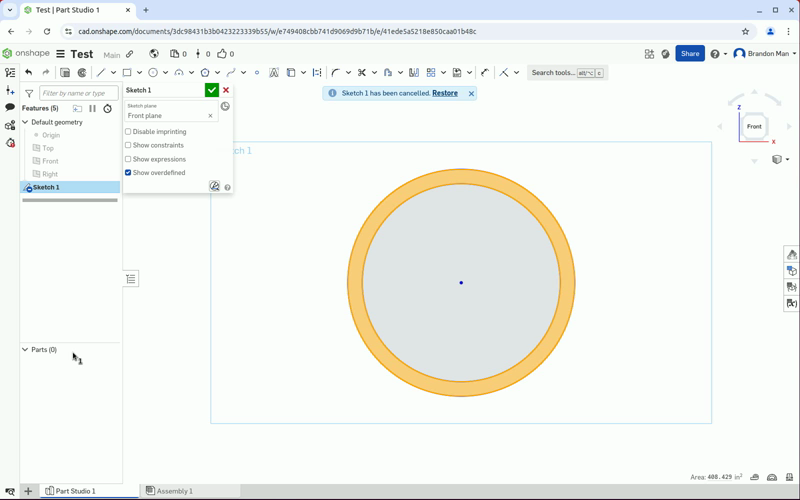
key(shift+e)
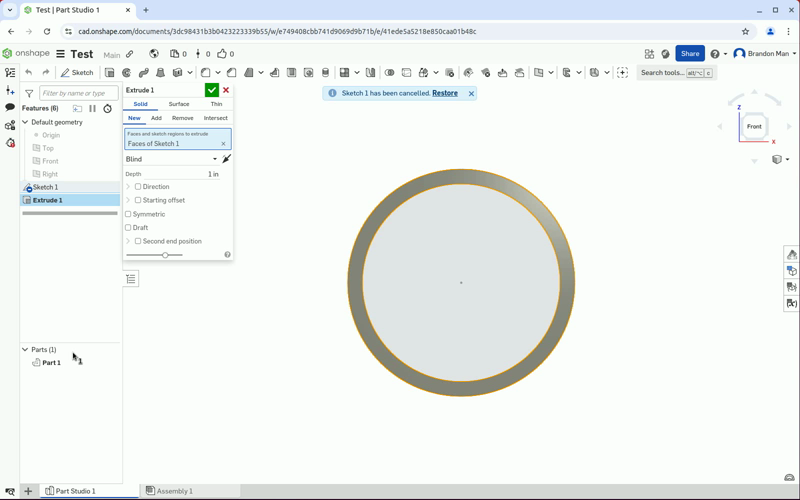
mouse_move(143, 106)
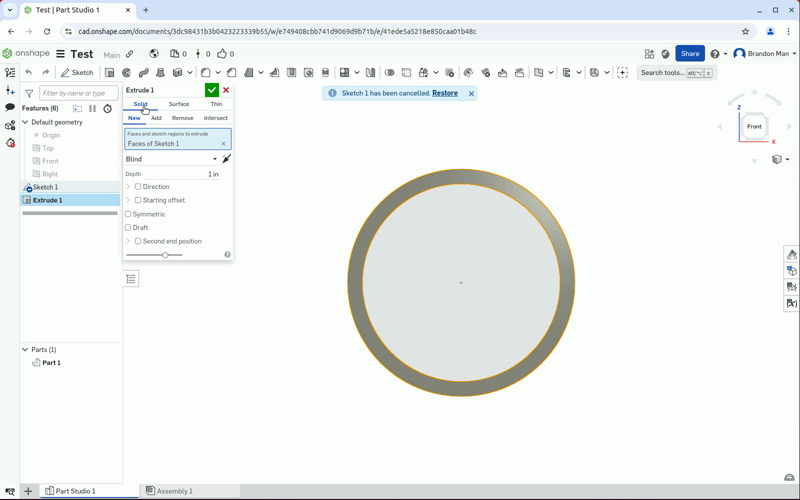
click(143, 106)
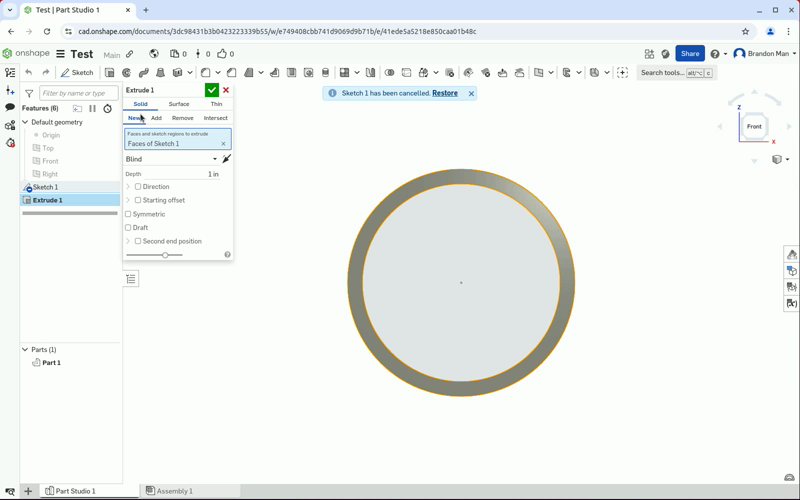
mouse_move(137, 120)
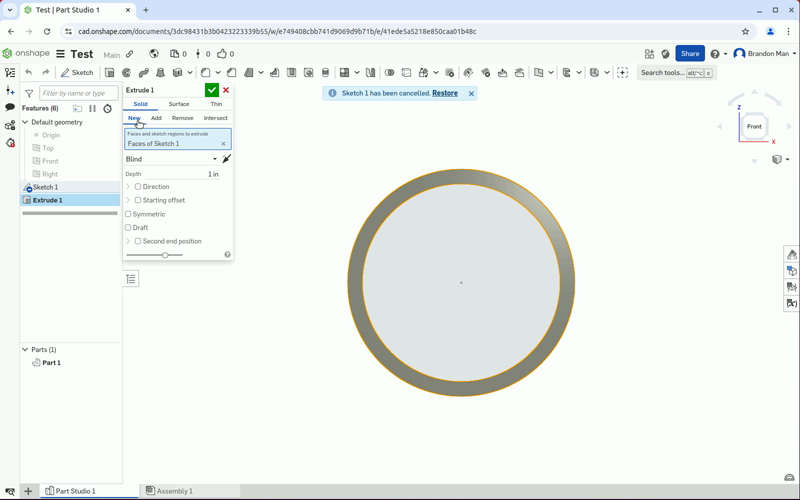
click(137, 120)
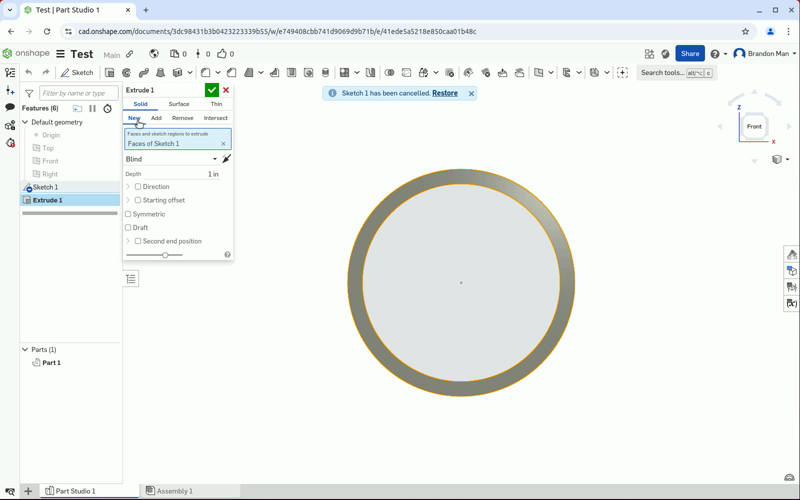
key(tab, 4)
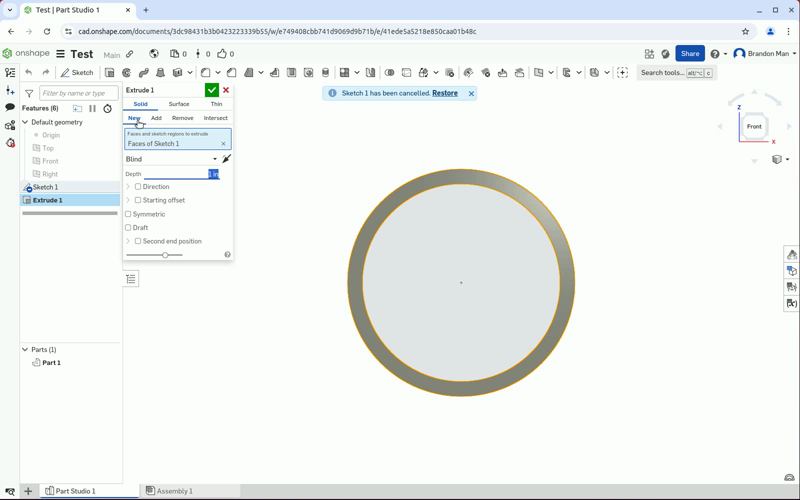
text(9.628)
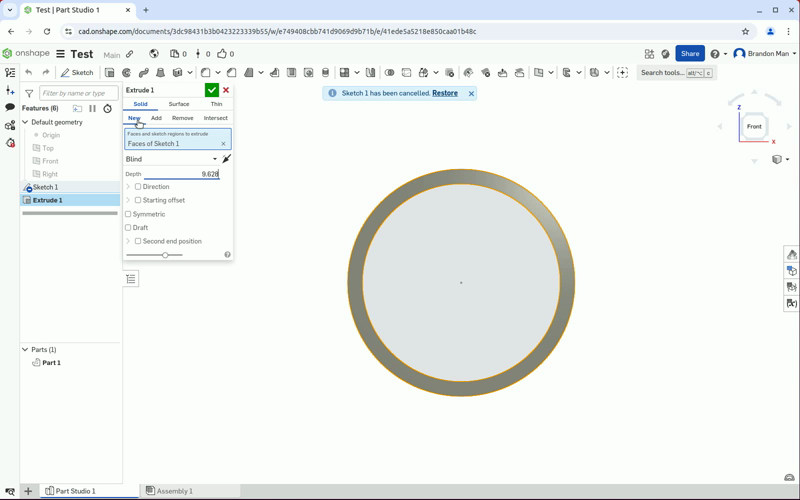
key(enter)
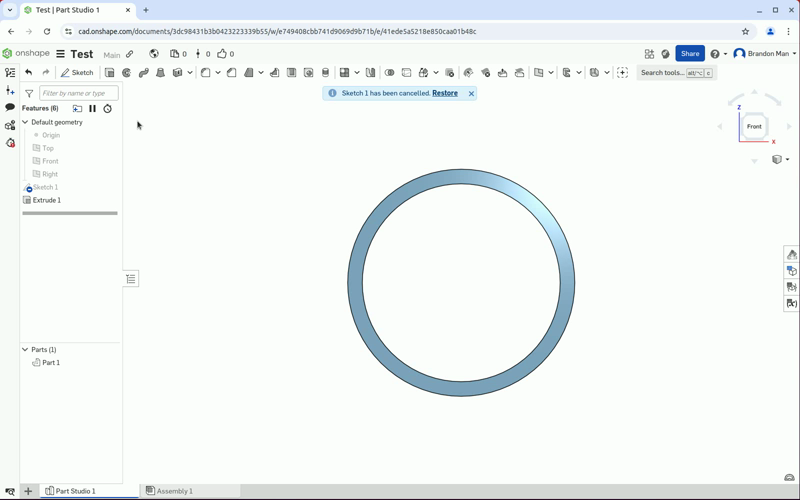
key(shift+h)
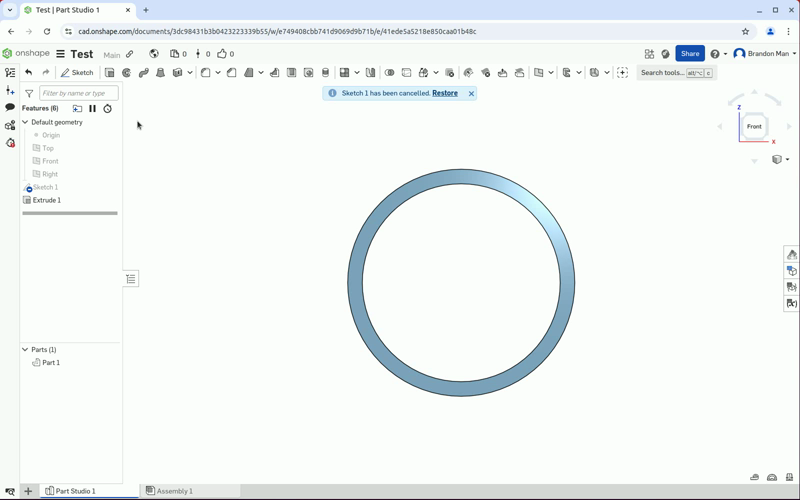
key(shift+h)
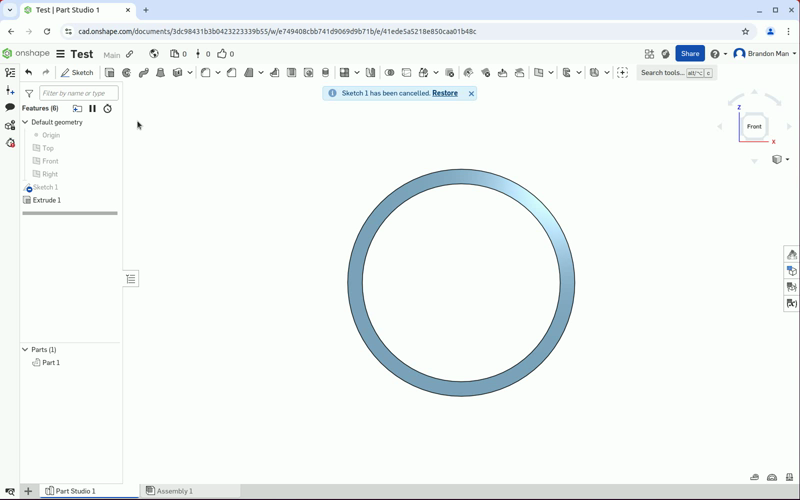
mouse_move(73, 189)
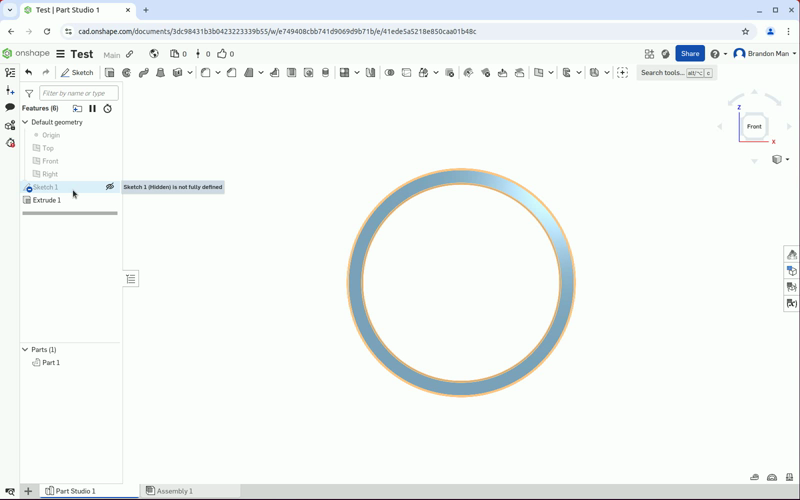
click(73, 189)
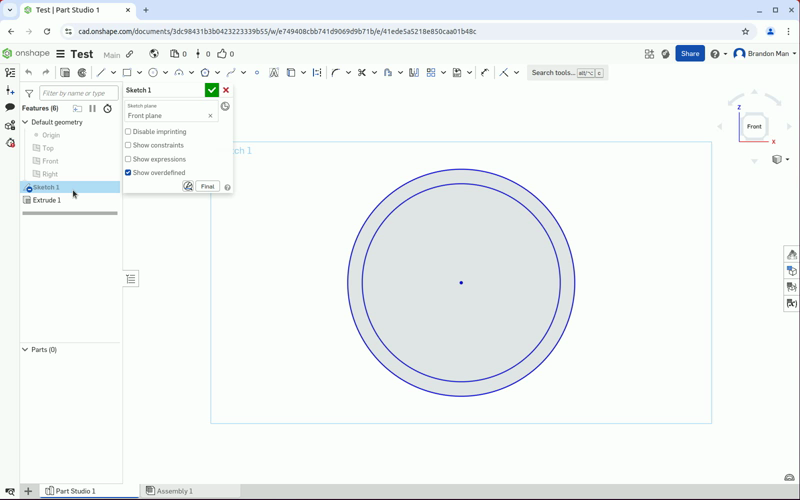
mouse_move(229, 92)
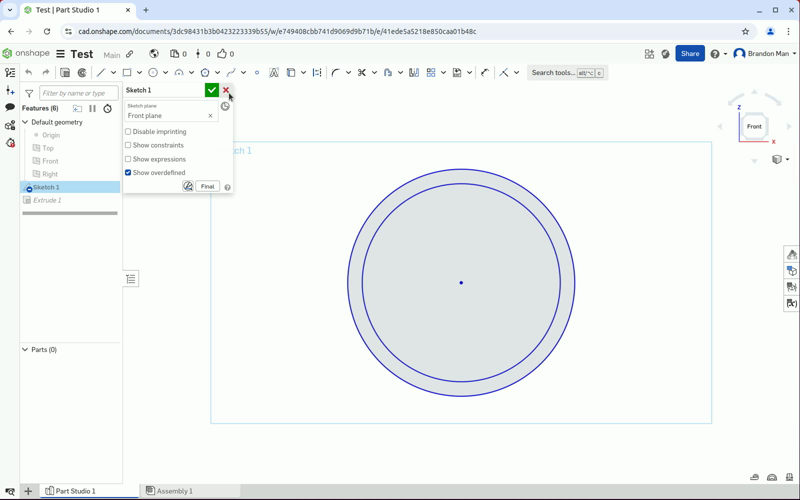
click(229, 92)
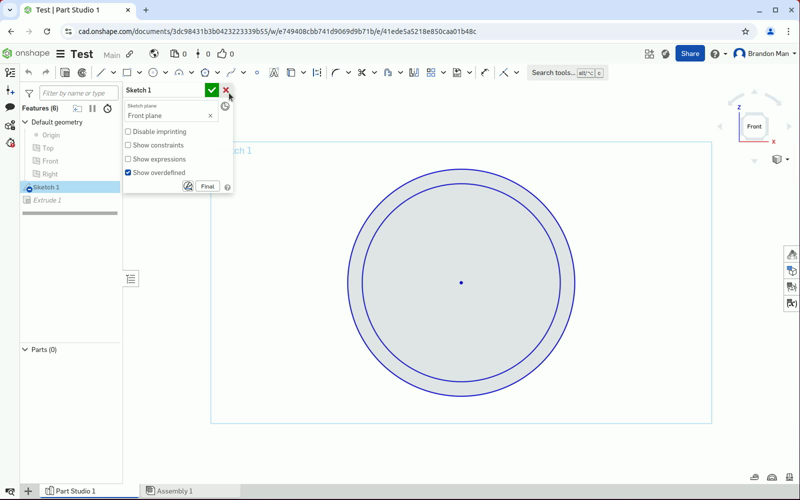
key(shift+s)
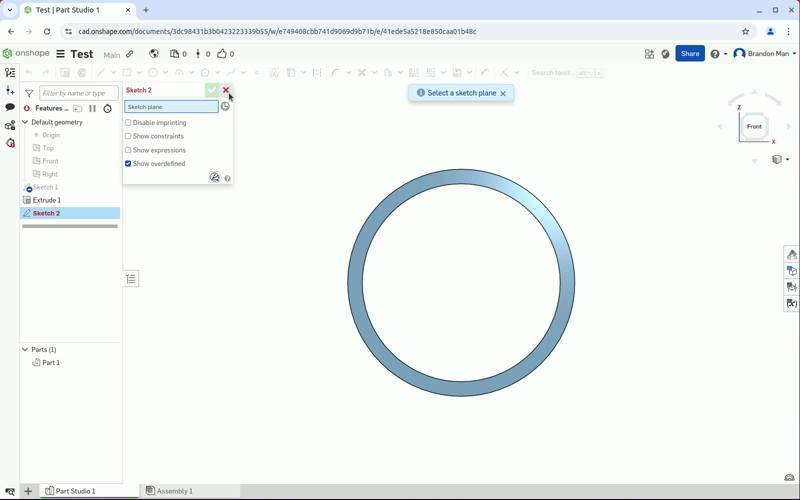
mouse_move(73, 163)
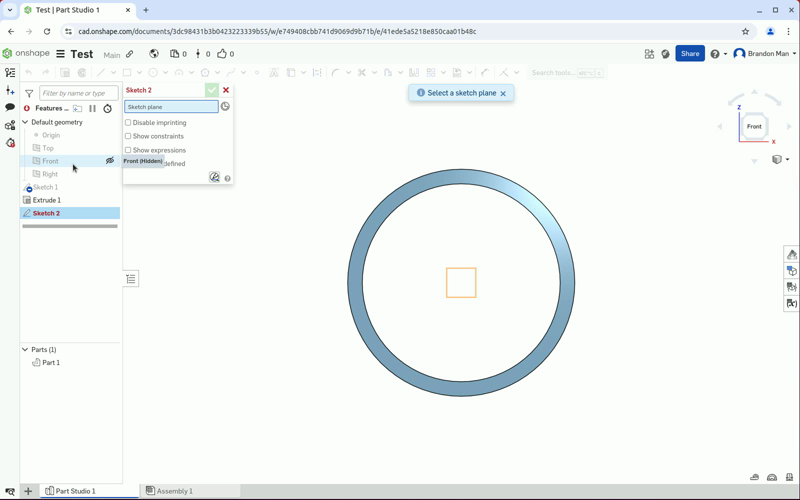
click(73, 163)
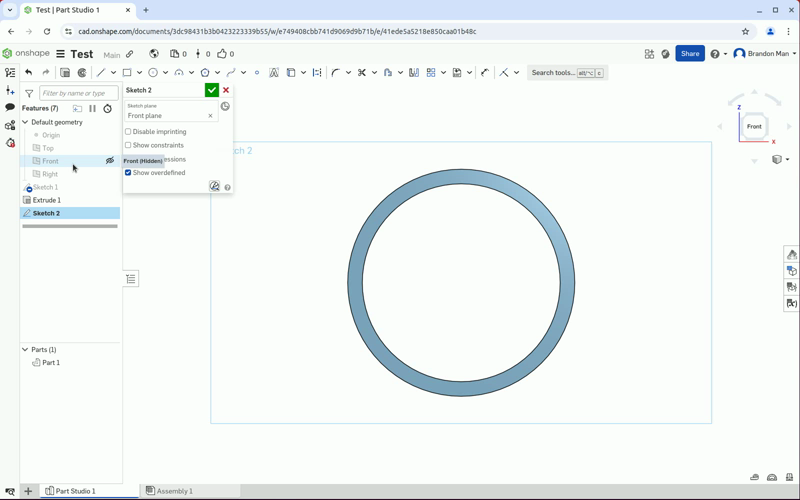
mouse_move(73, 352)
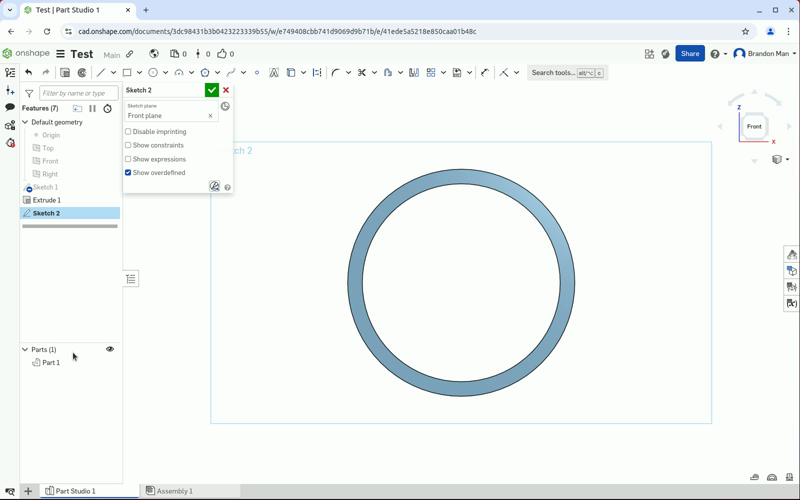
key(y)
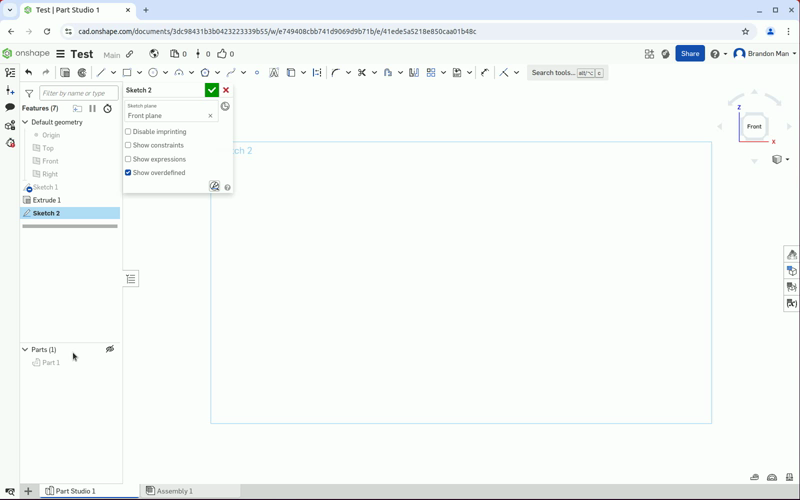
key(c)
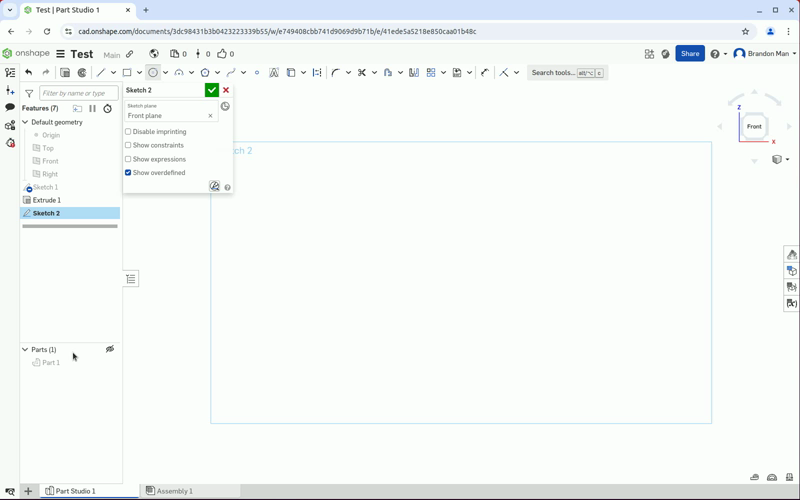
key_down(shift)
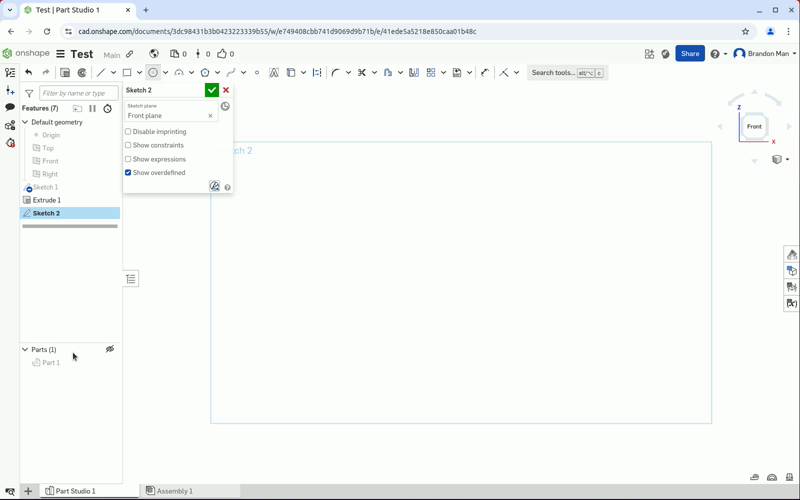
mouse_move(461, 282)
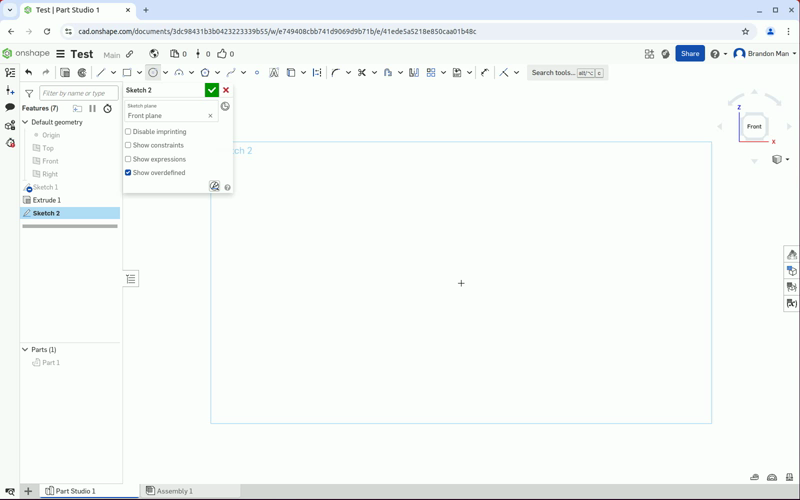
click(461, 282)
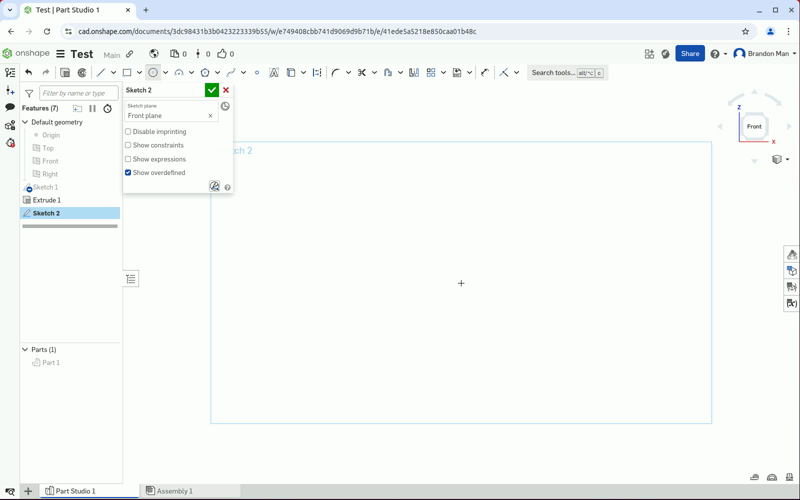
key_up(shift)
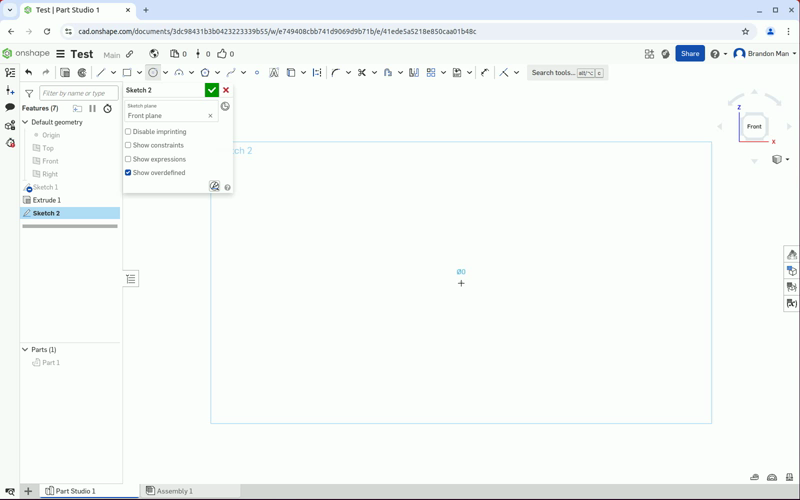
mouse_move(574, 282)
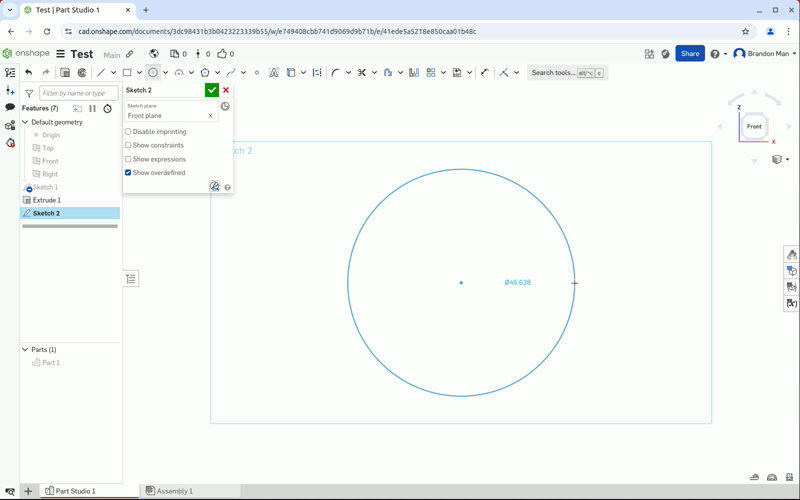
click(574, 282)
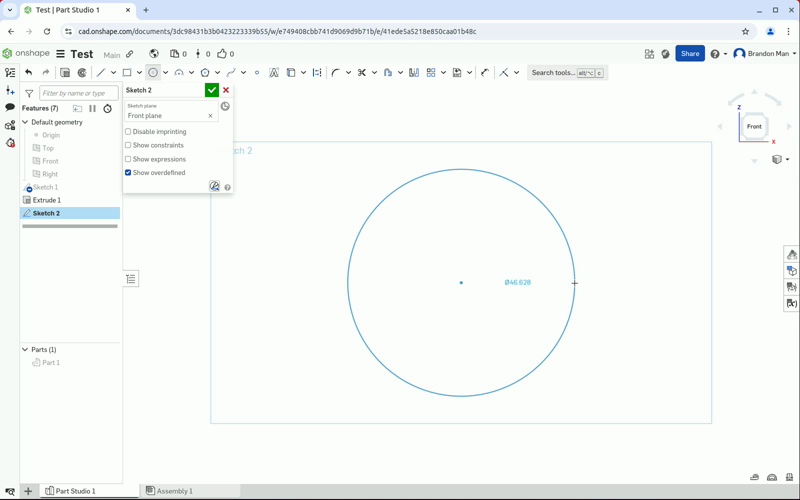
key(esc)
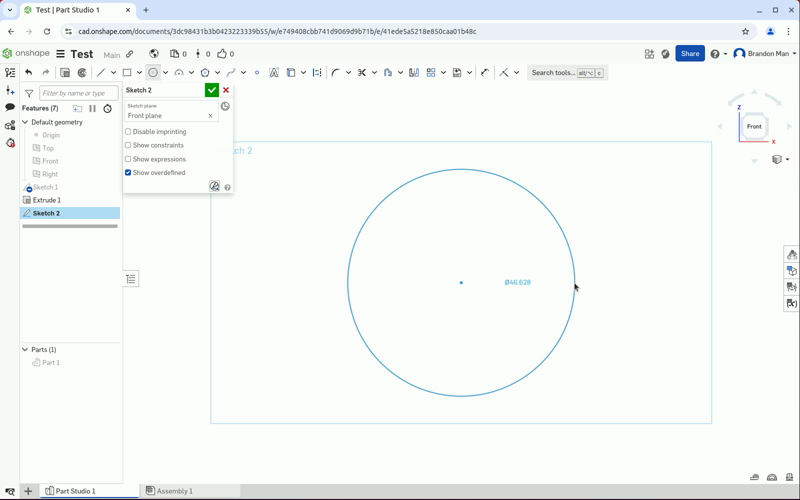
key(c)
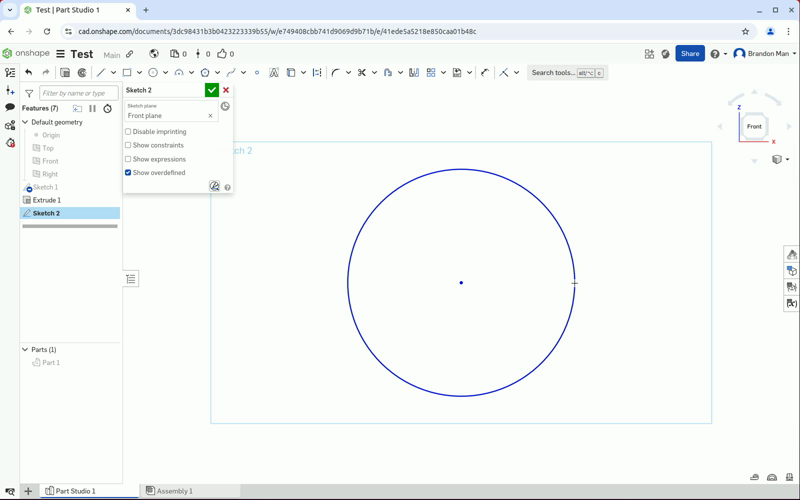
key_down(shift)
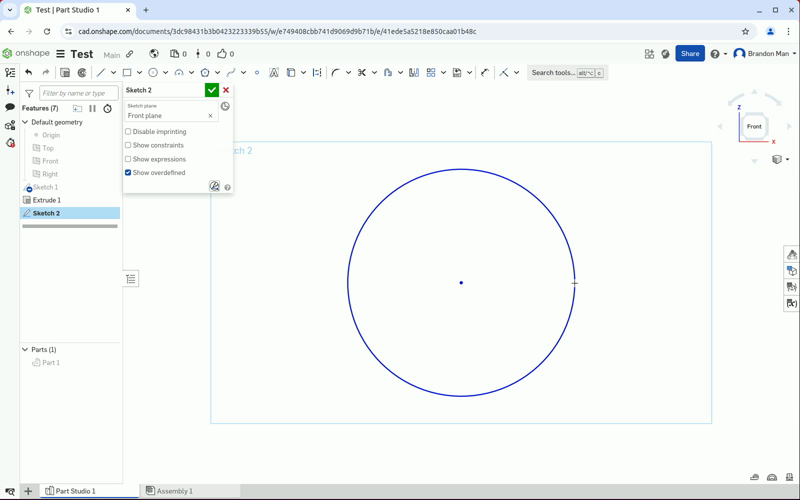
mouse_move(461, 282)
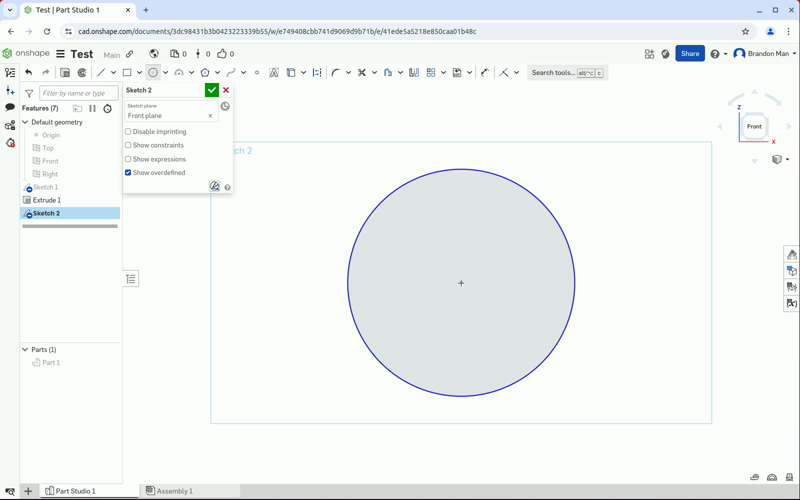
click(461, 282)
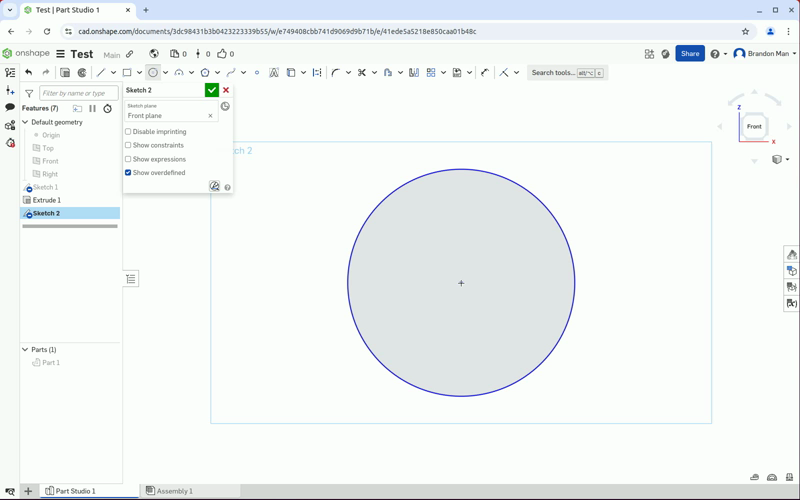
key_up(shift)
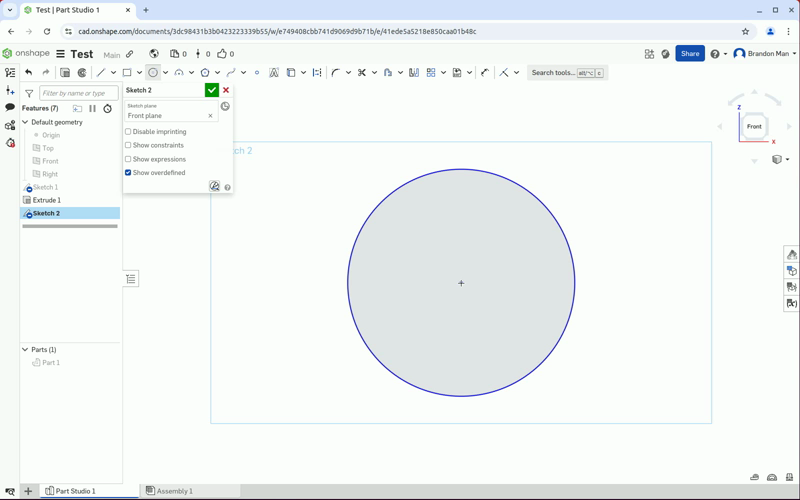
mouse_move(560, 282)
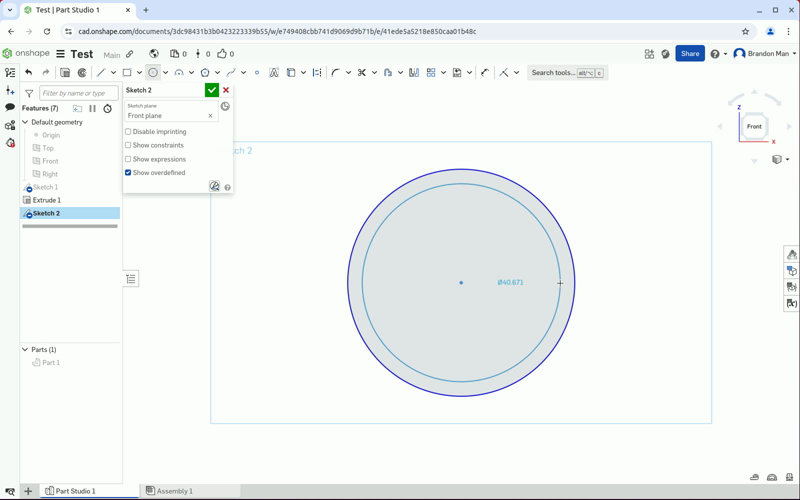
click(560, 282)
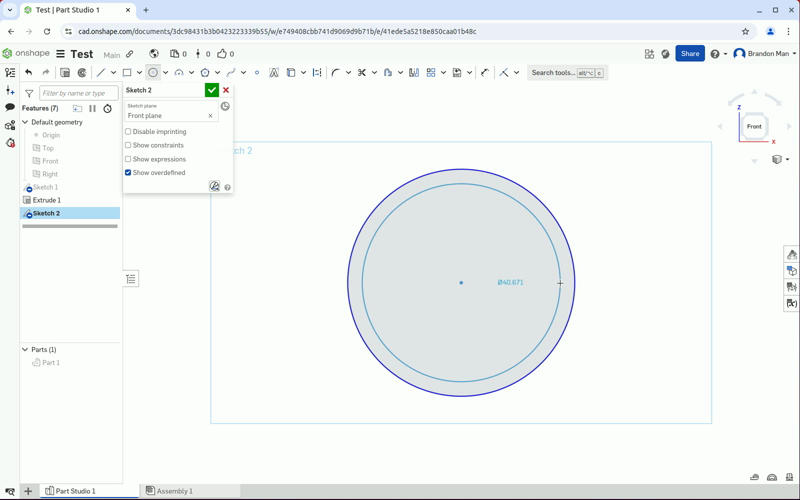
key(esc)
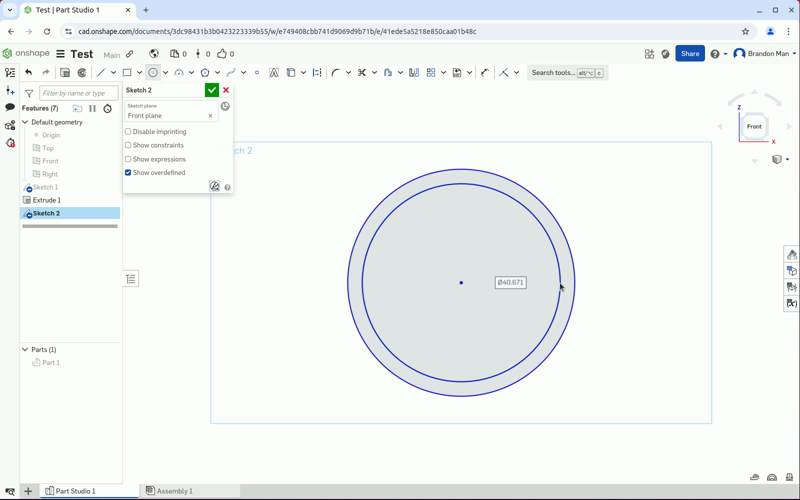
mouse_move(354, 285)
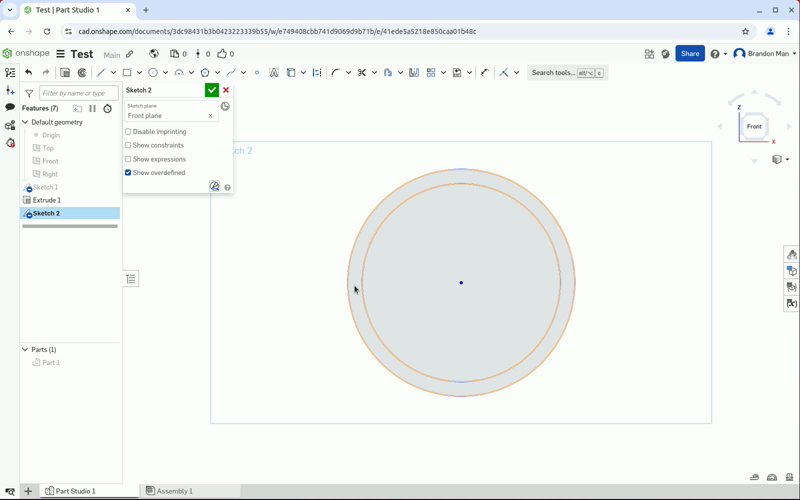
click(354, 285)
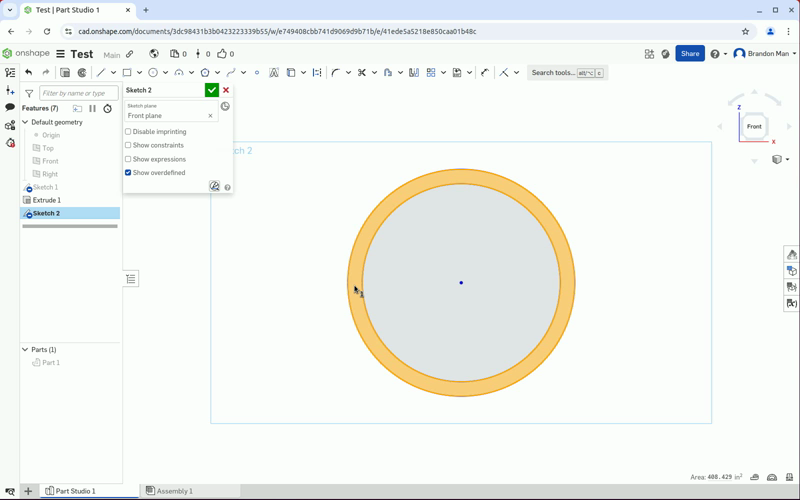
mouse_move(73, 352)
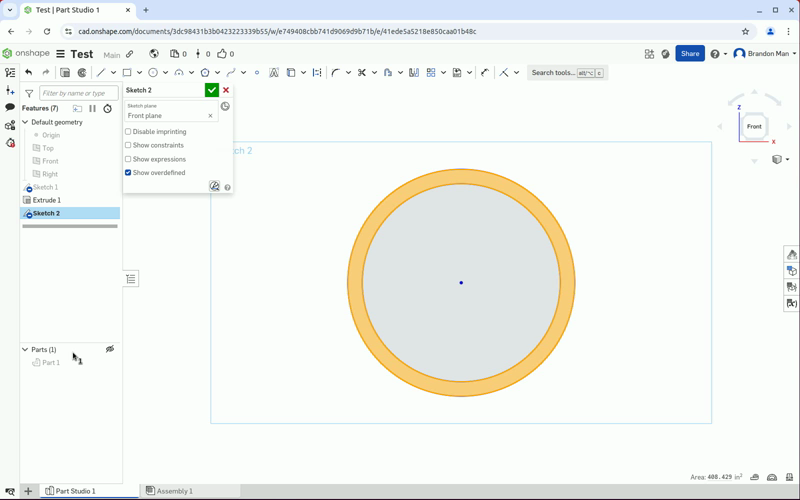
key(shift+y)
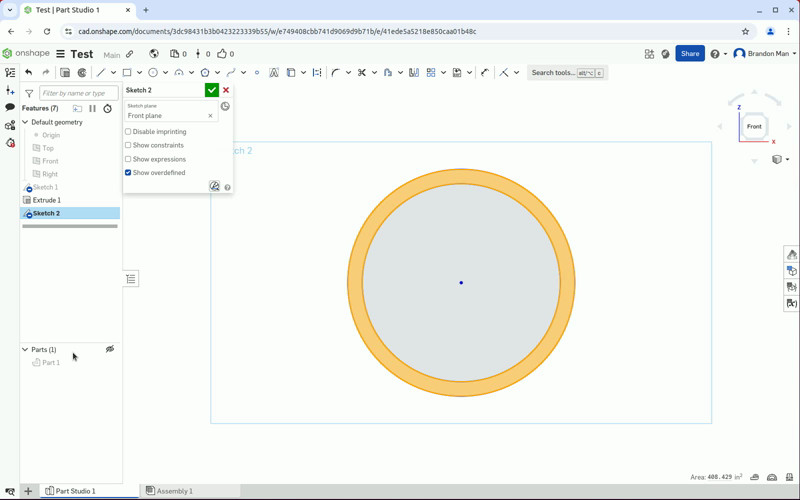
key(shift+e)
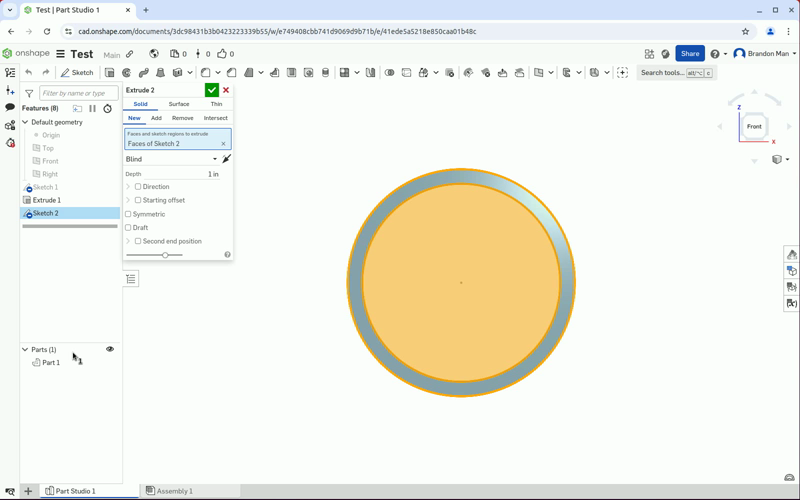
mouse_move(143, 106)
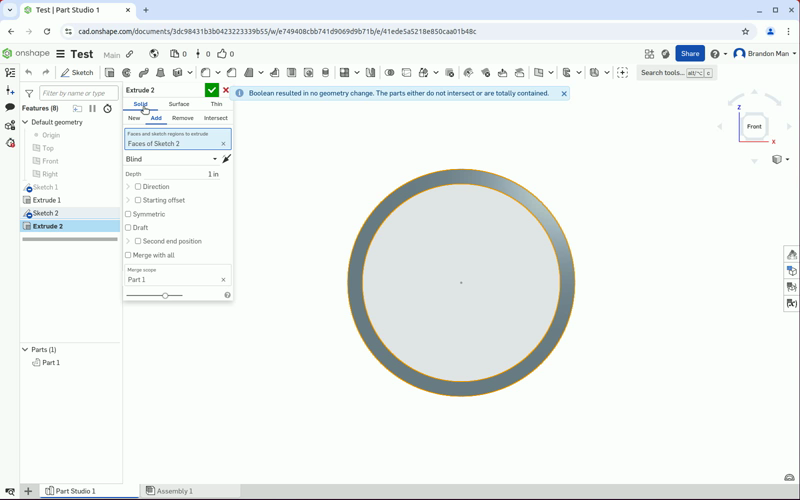
click(143, 106)
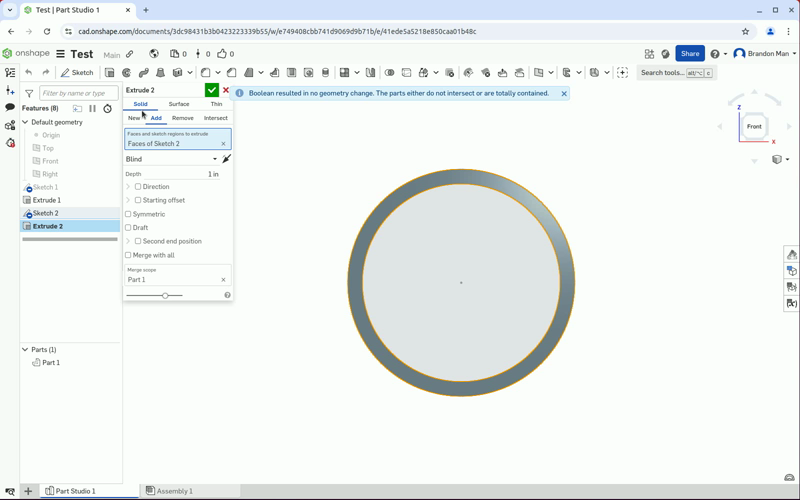
mouse_move(137, 120)
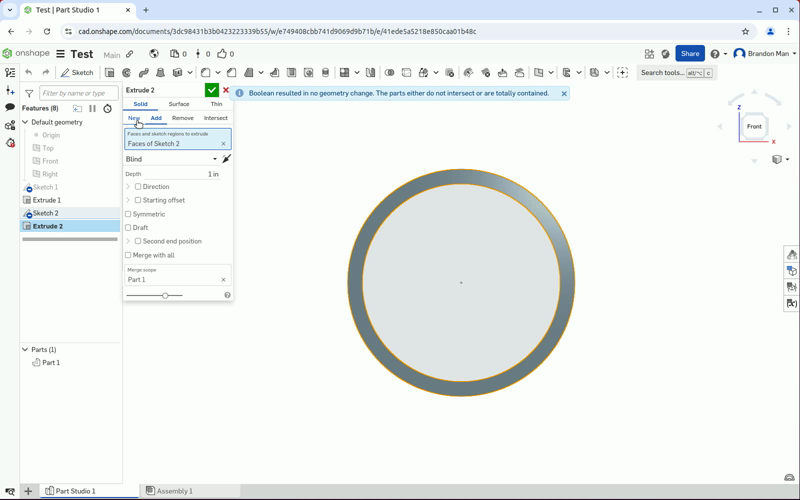
click(137, 120)
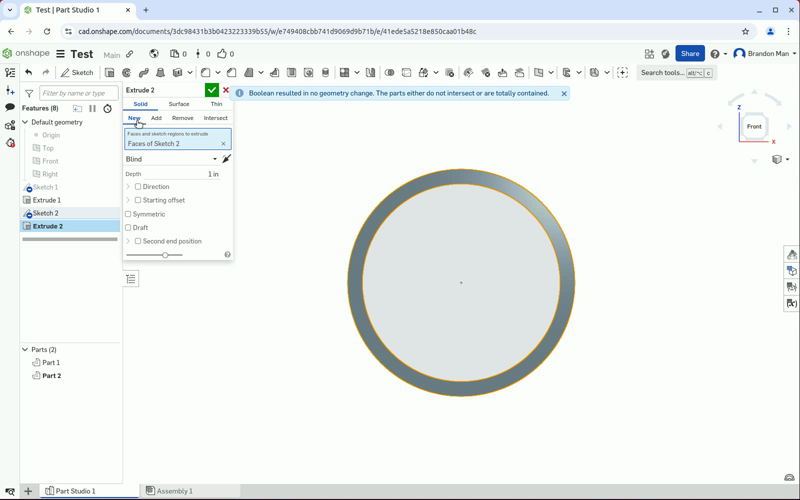
key(tab, 4)
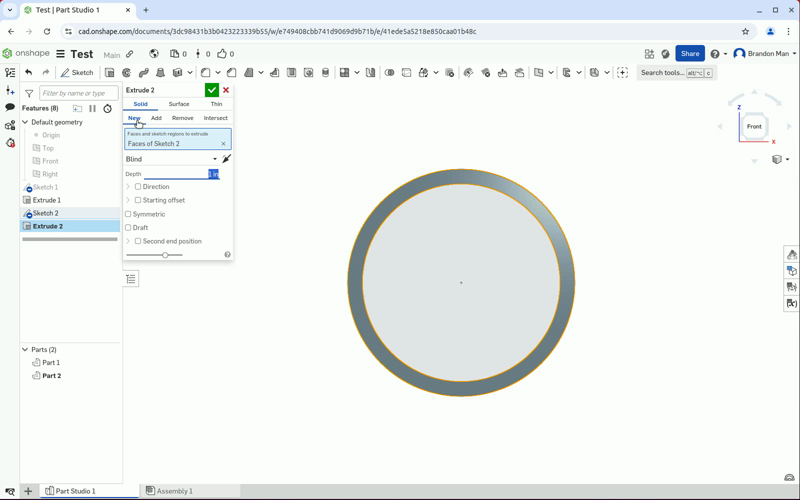
text(9.628)
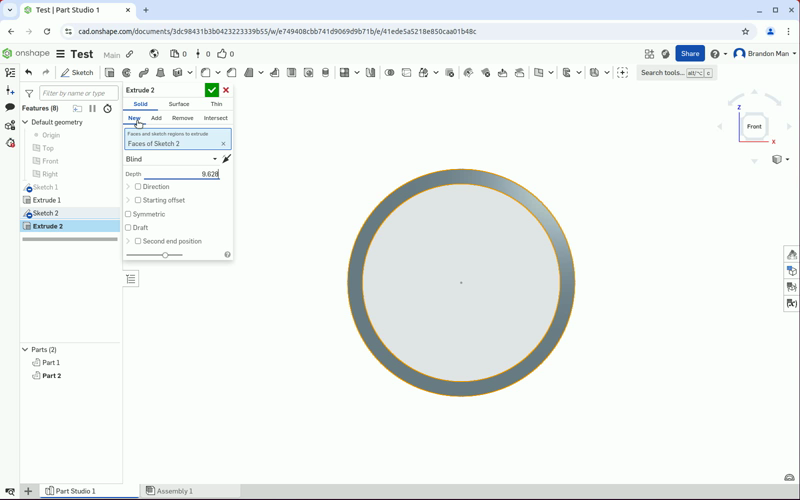
key(enter)
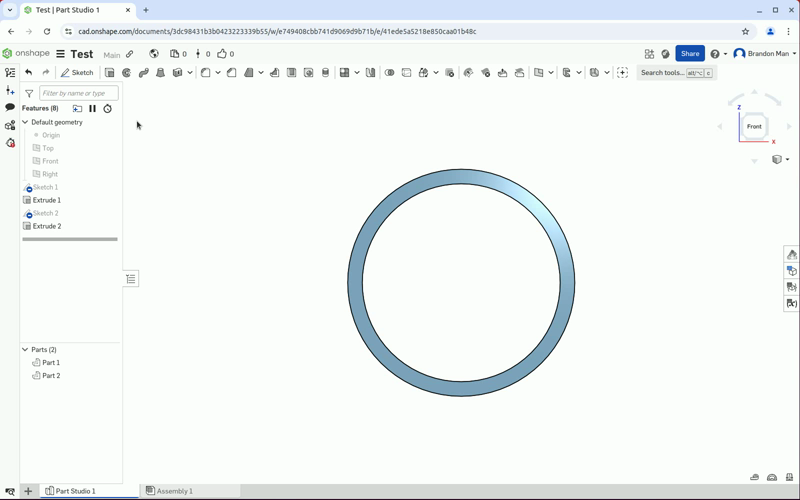
key(shift+h)
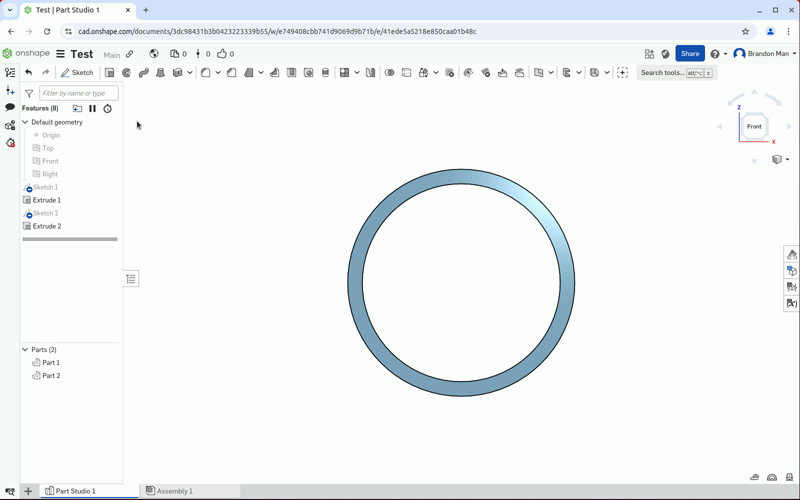
key(shift+h)
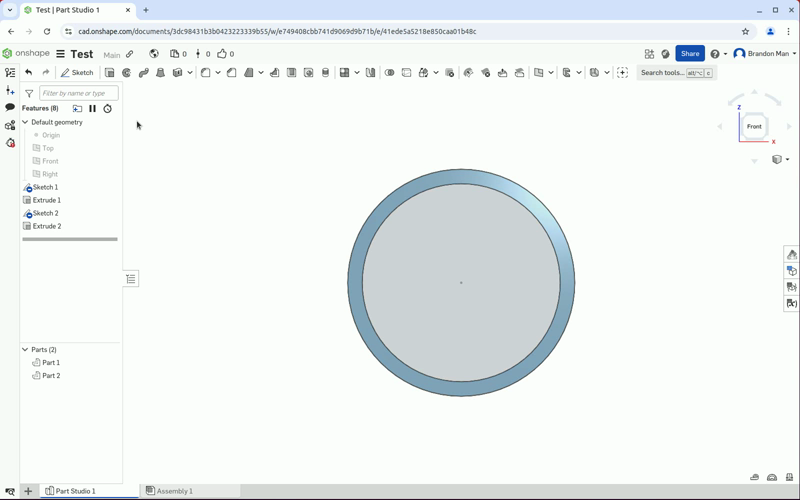
key(shift+7)
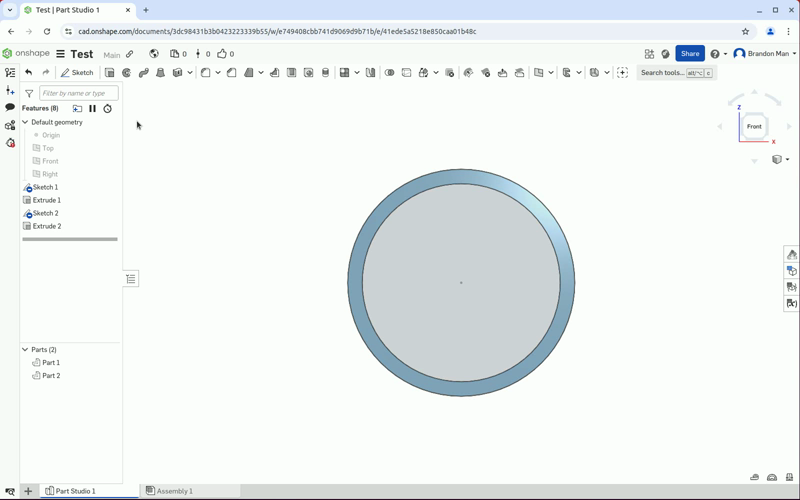
key(left, 2)
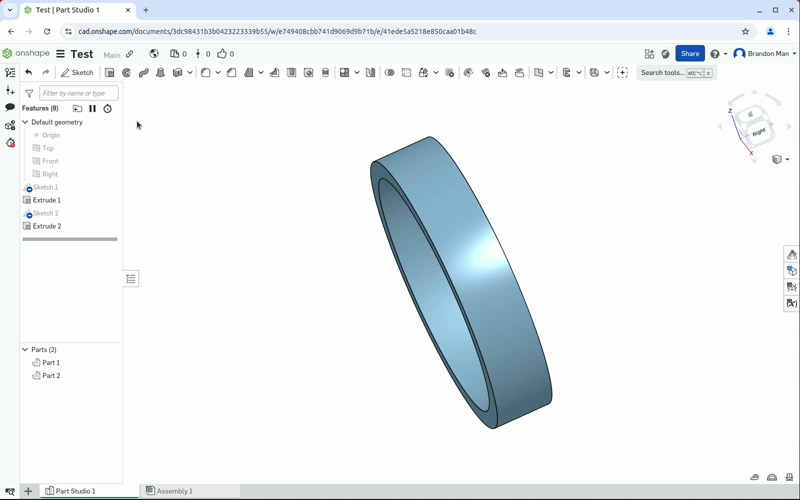
key(down, 2)
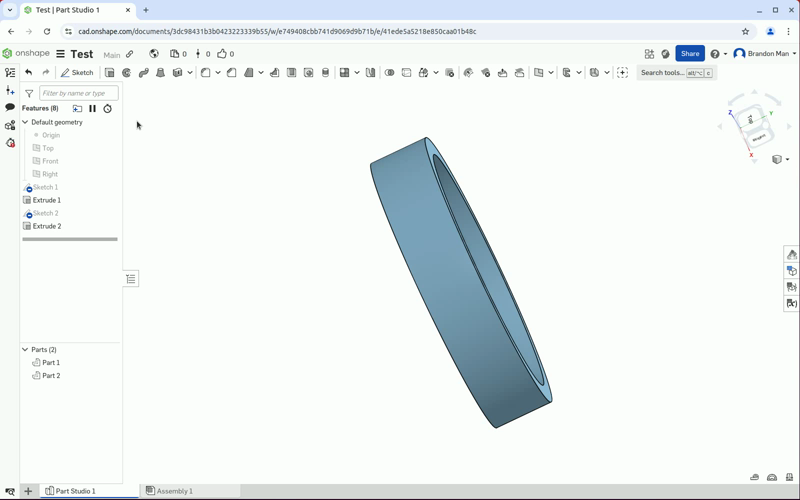
key(up, 2)
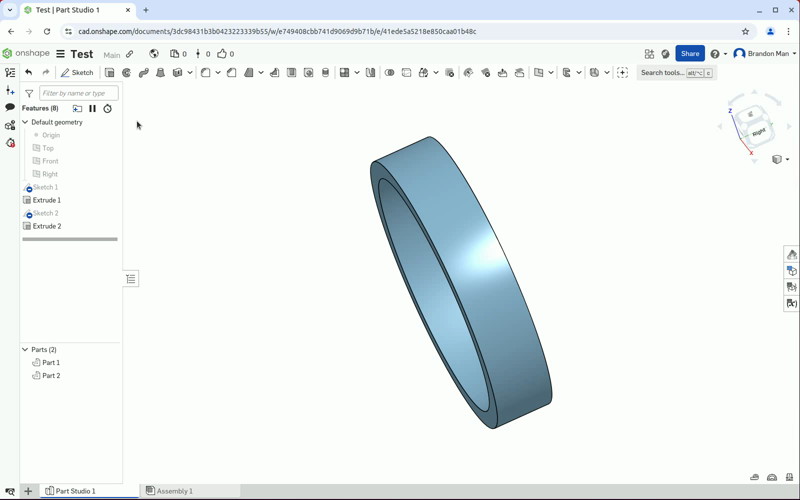
key(right, 2)
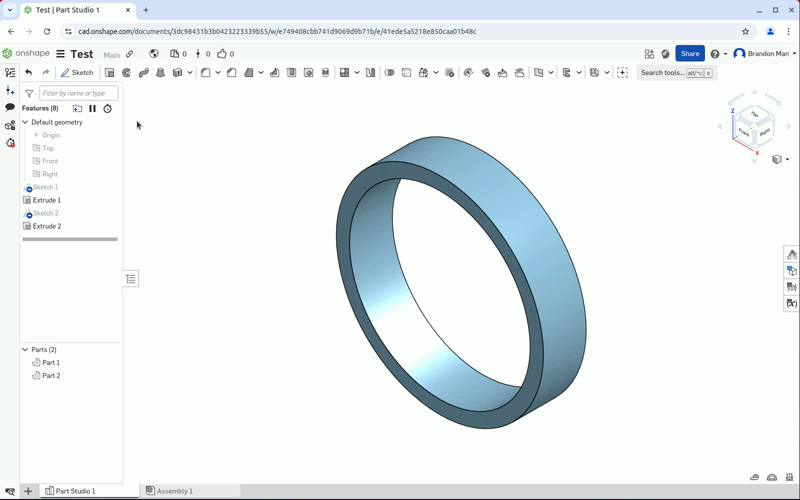
mouse_move(73, 189)
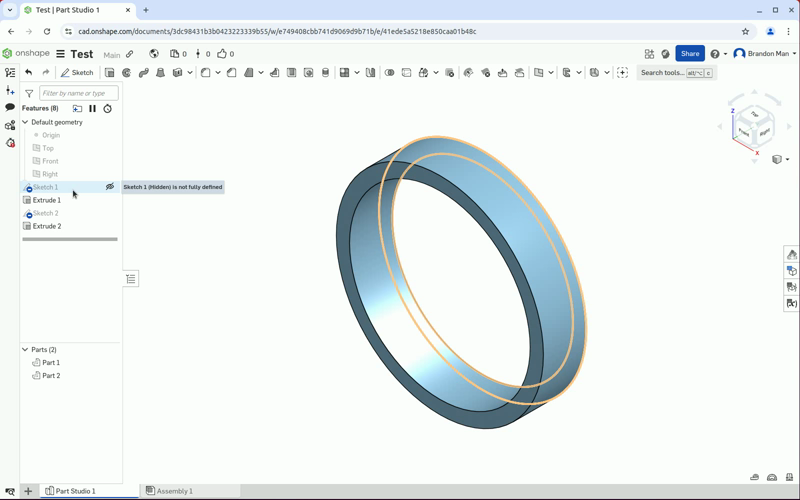
click(73, 189)